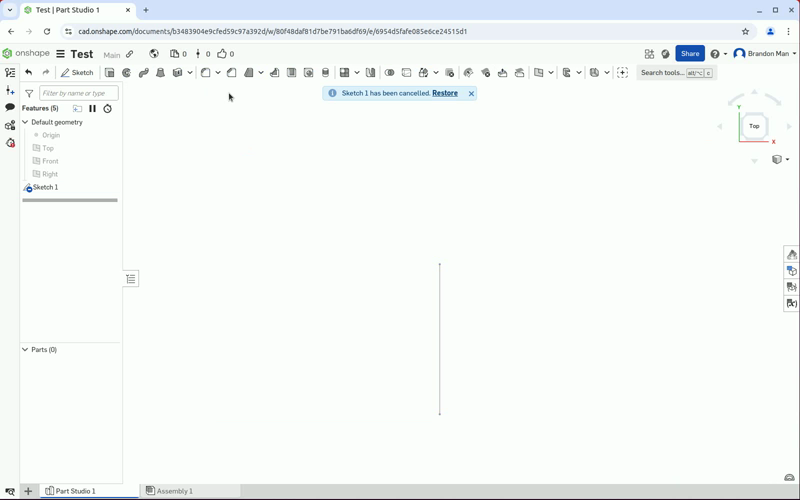
key(shift+h)
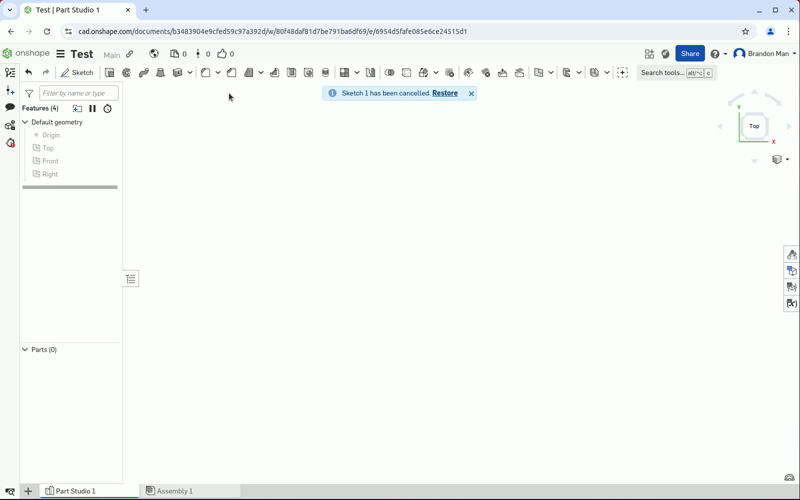
key(shift+s)
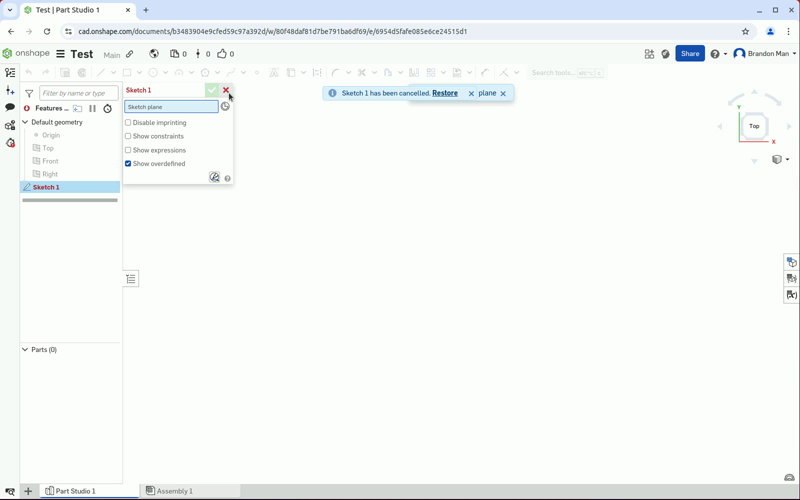
mouse_move(73, 150)
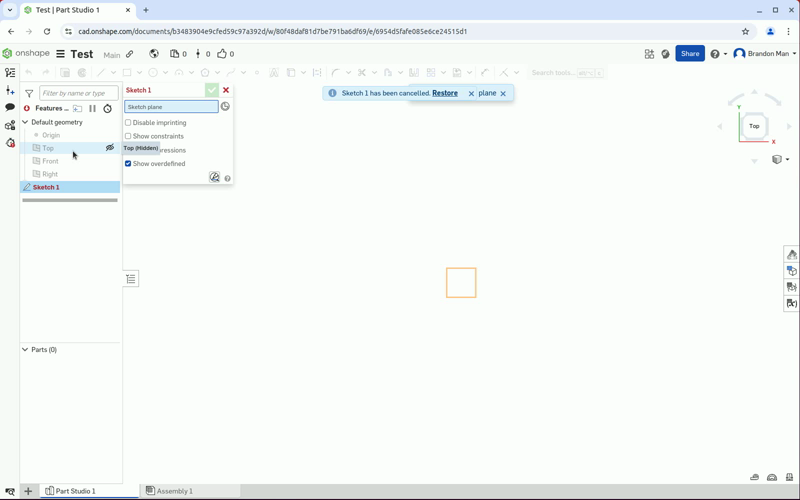
click(73, 150)
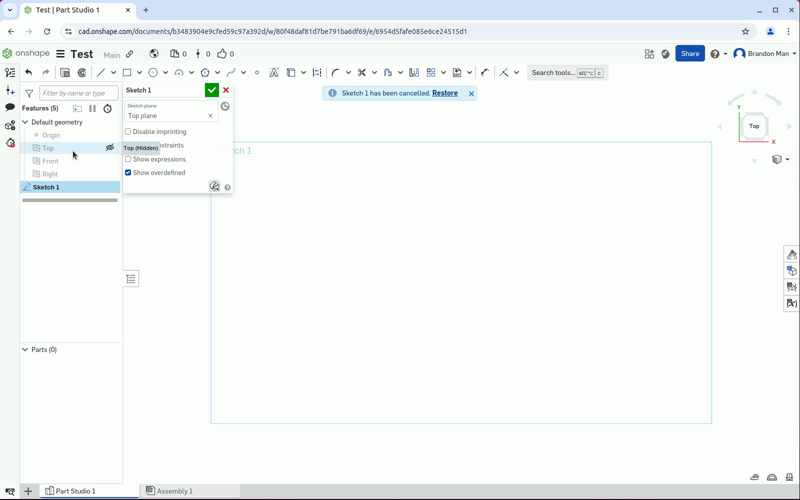
mouse_move(73, 352)
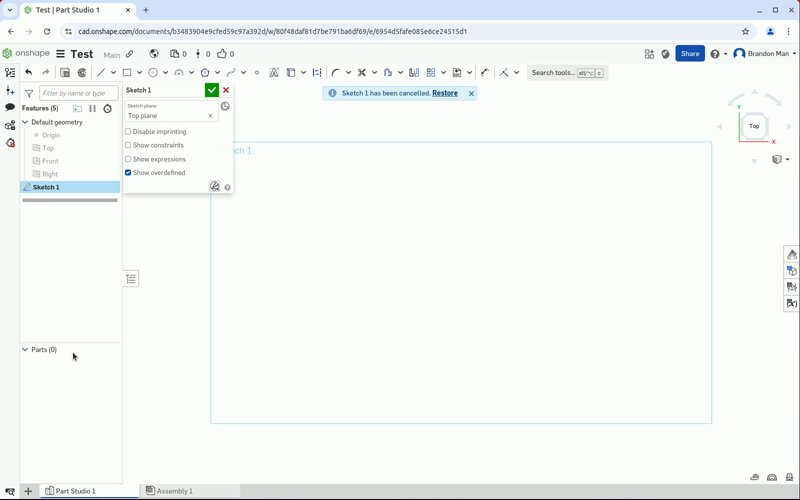
key(y)
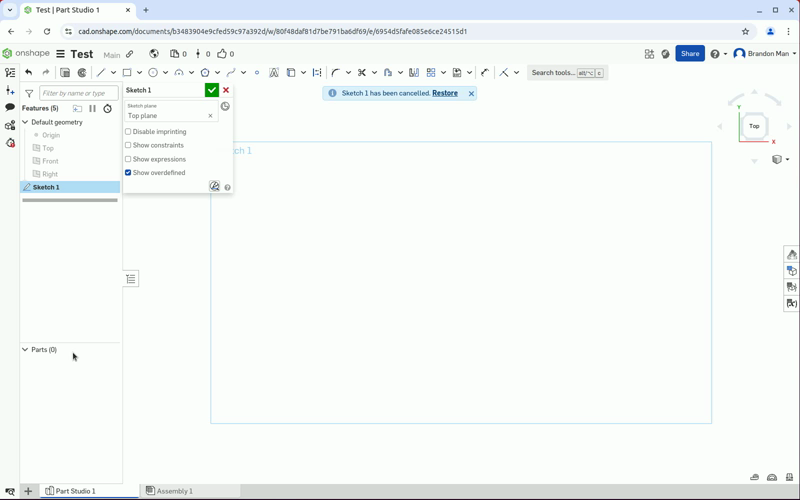
key(c)
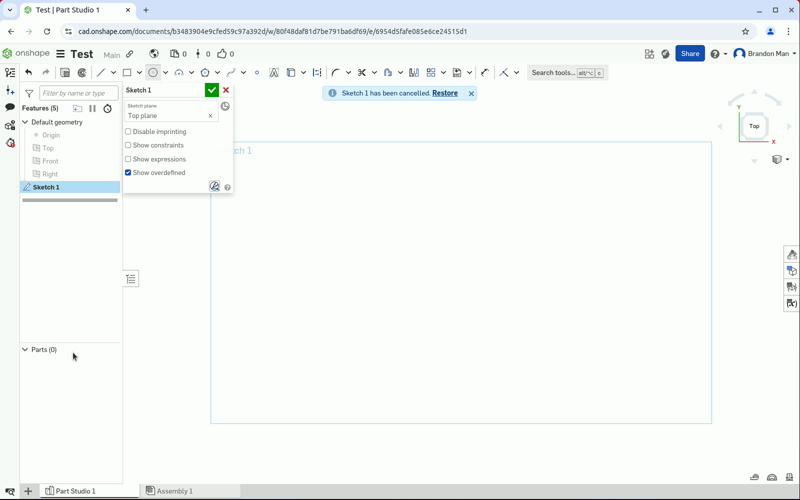
key_down(shift)
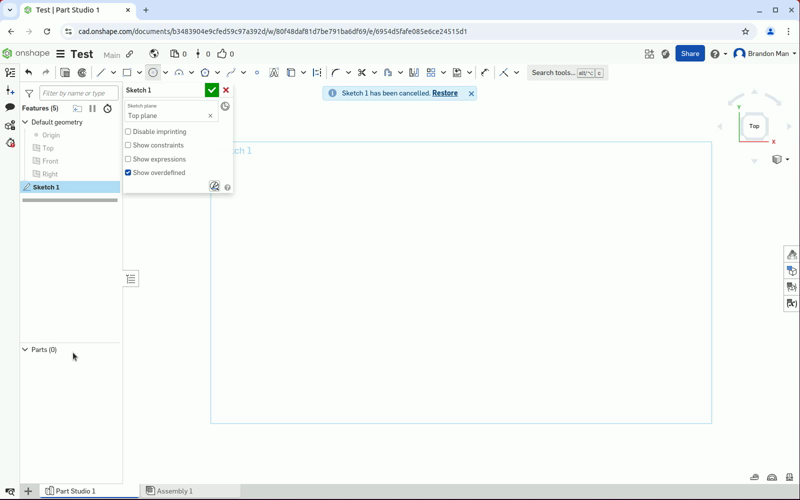
mouse_move(461, 282)
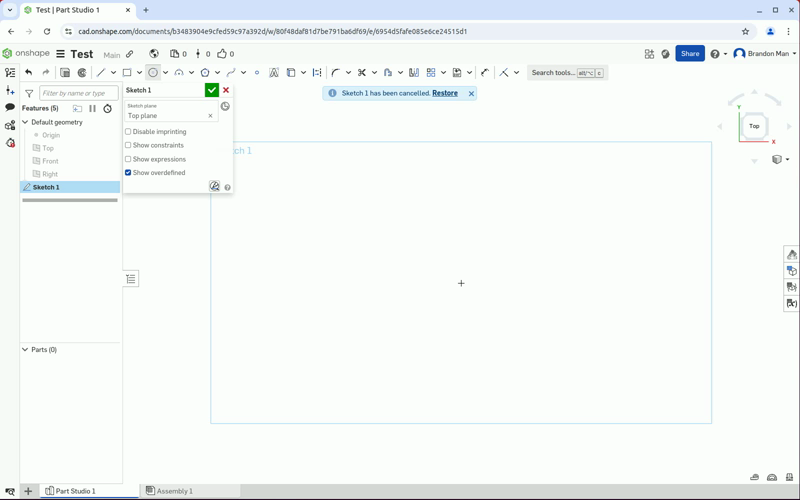
click(461, 282)
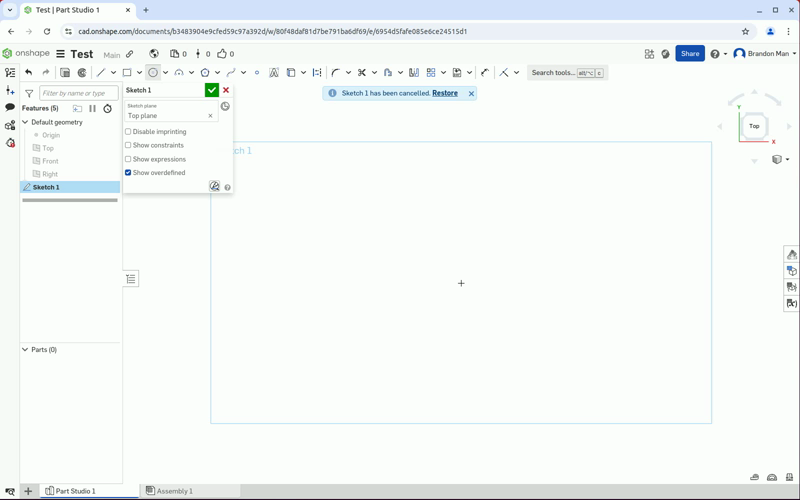
key_up(shift)
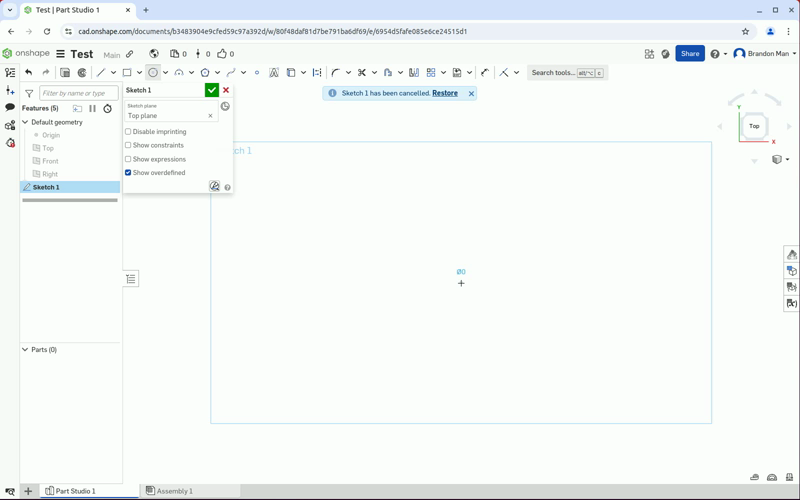
mouse_move(574, 282)
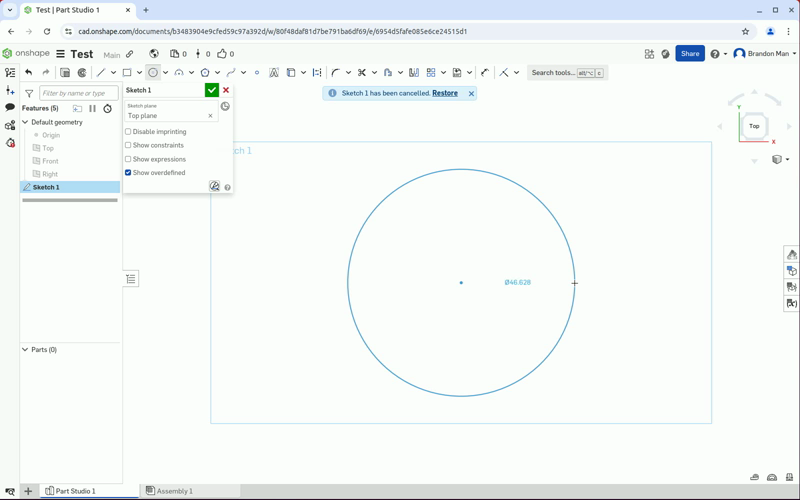
click(574, 282)
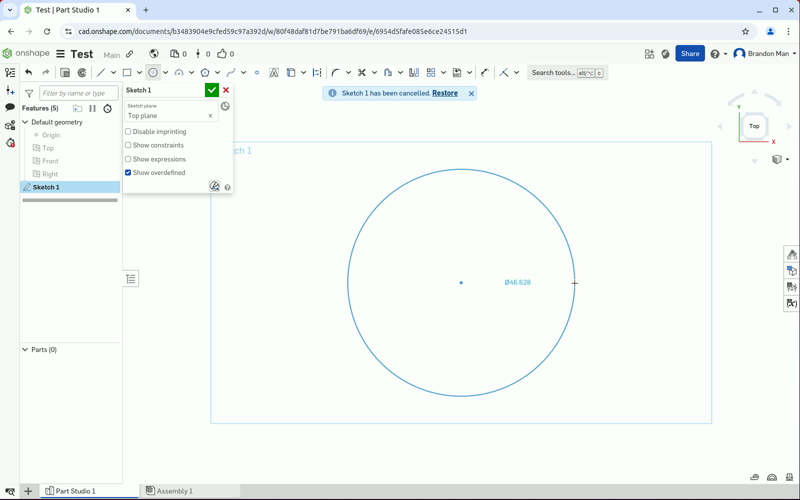
key(esc)
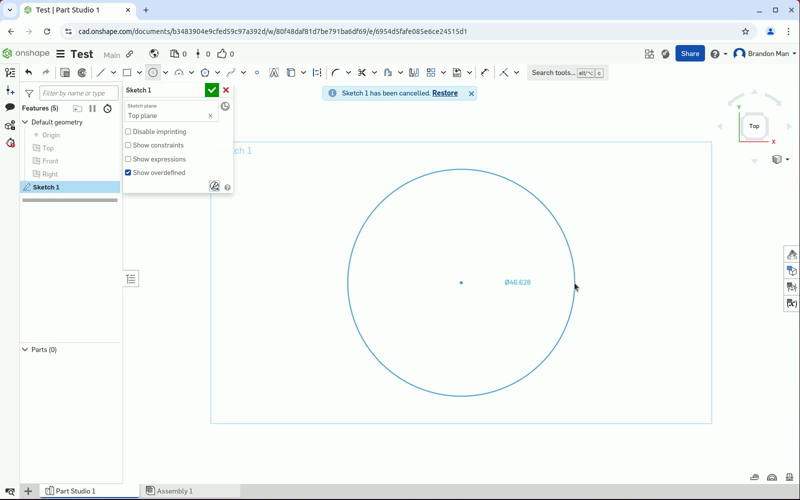
key(c)
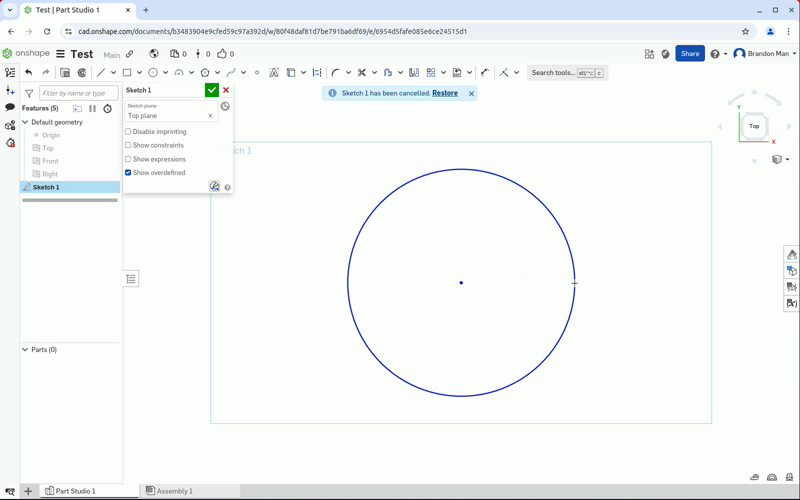
key_down(shift)
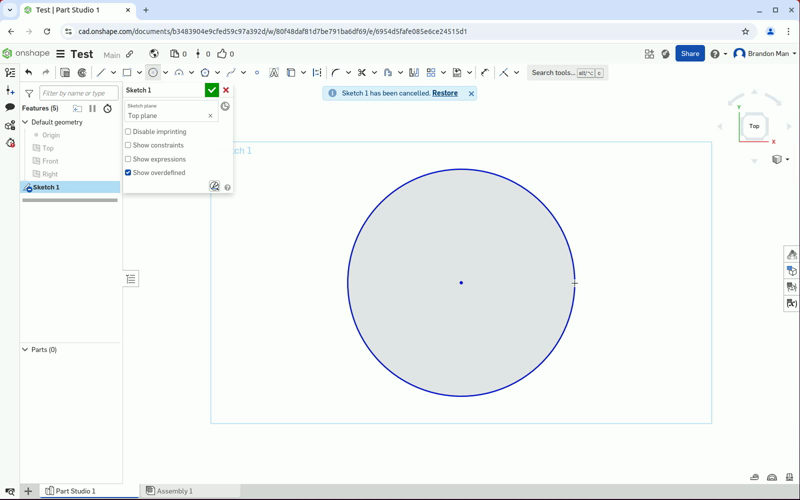
mouse_move(461, 282)
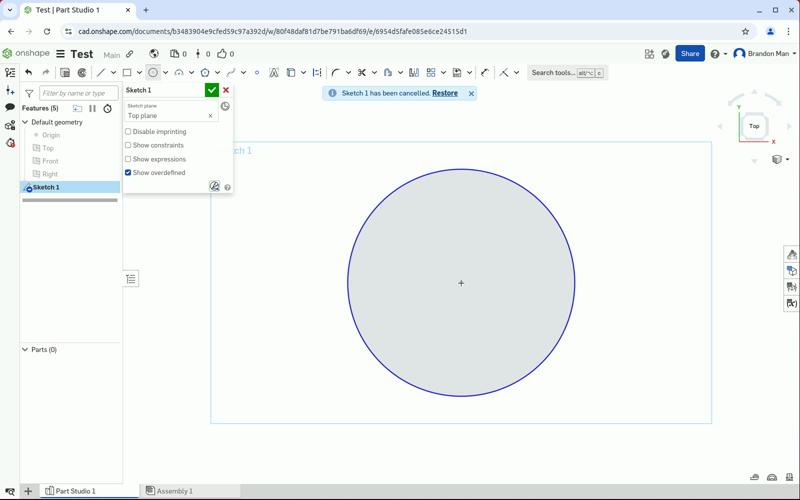
click(461, 282)
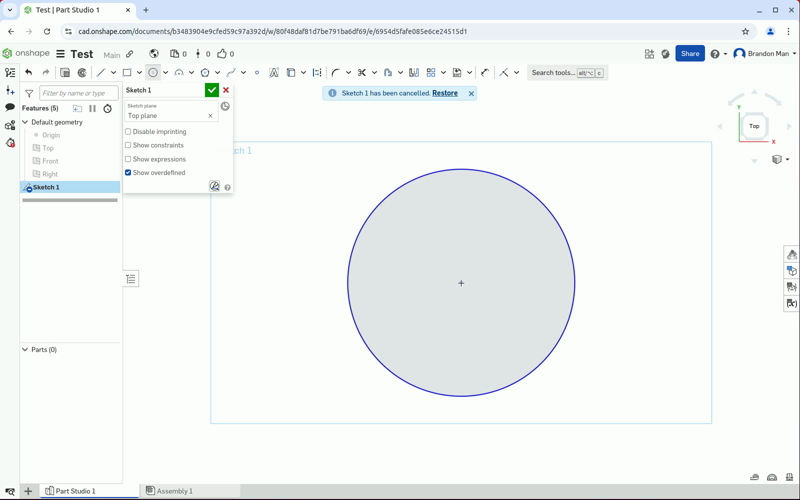
key_up(shift)
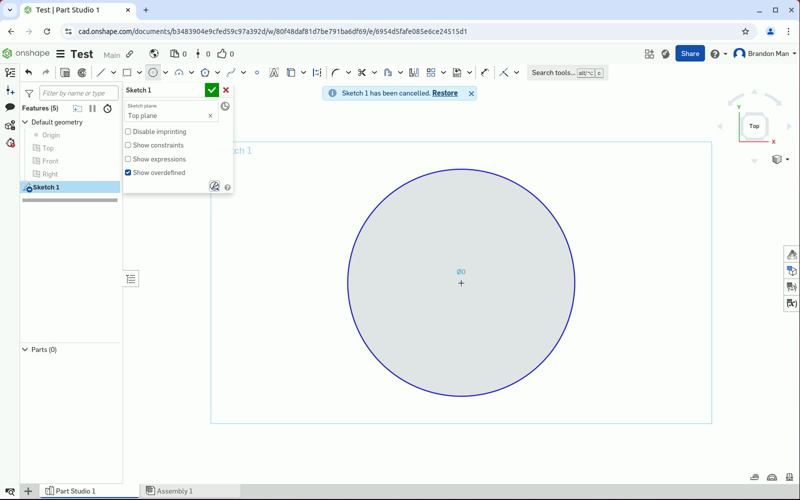
mouse_move(548, 282)
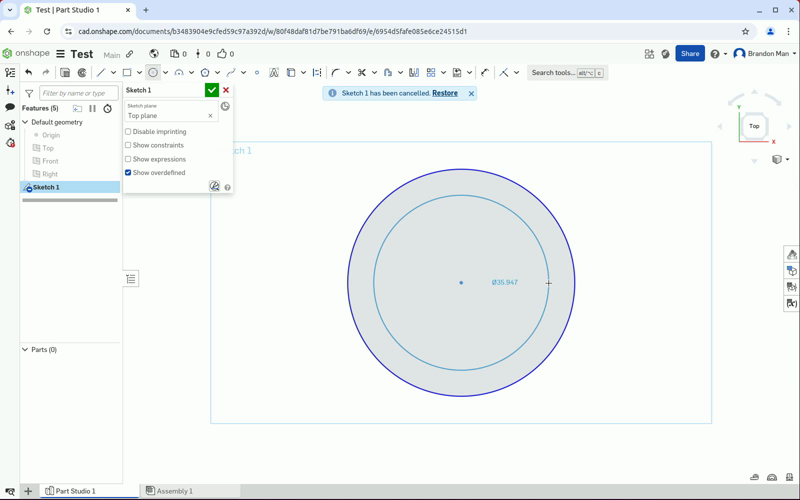
click(548, 282)
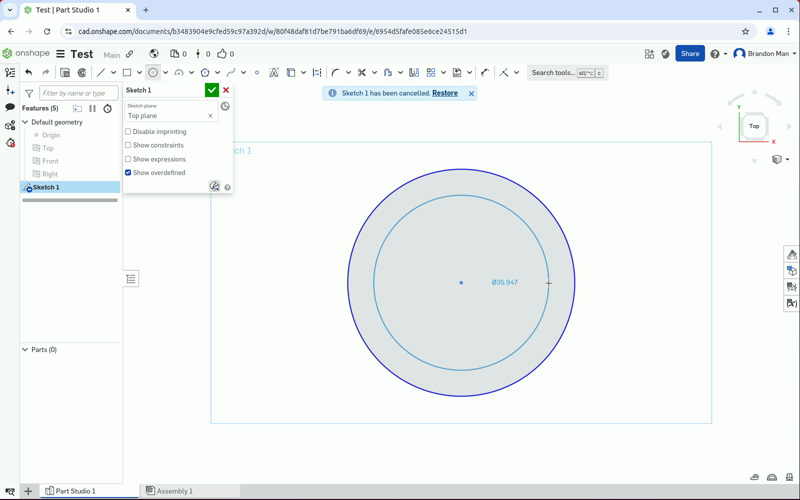
key(esc)
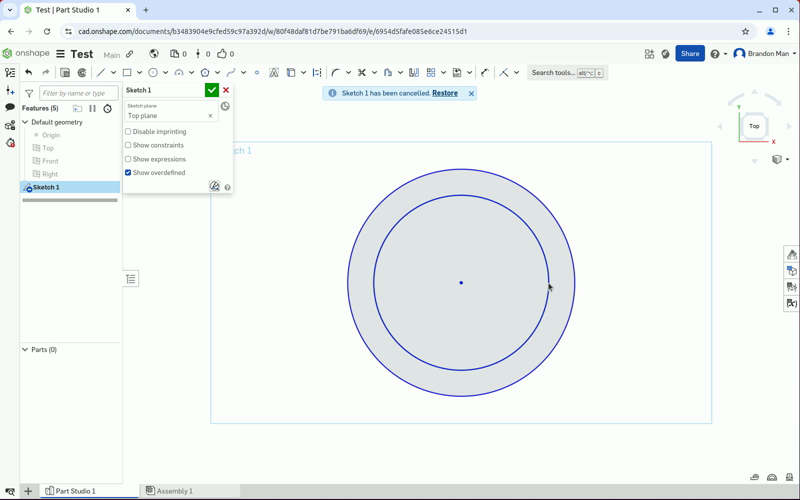
mouse_move(424, 373)
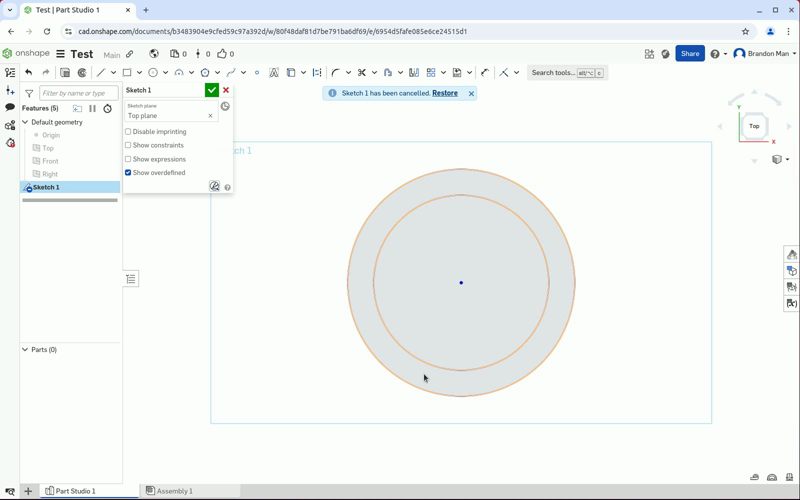
click(424, 373)
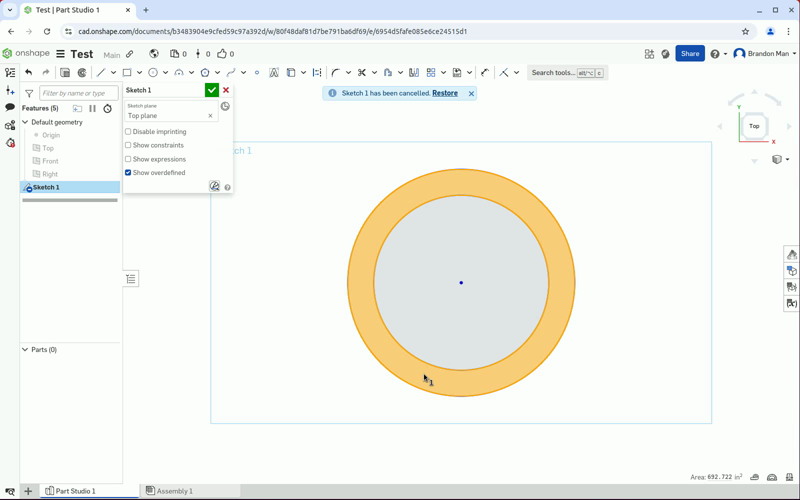
mouse_move(73, 352)
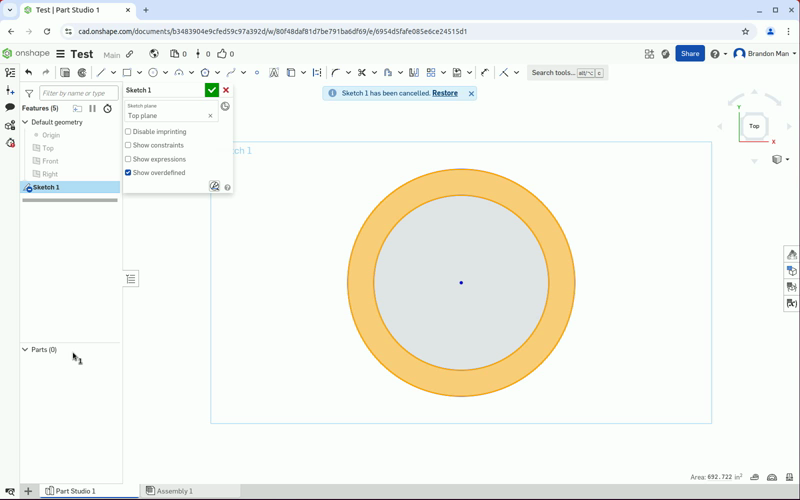
key(shift+y)
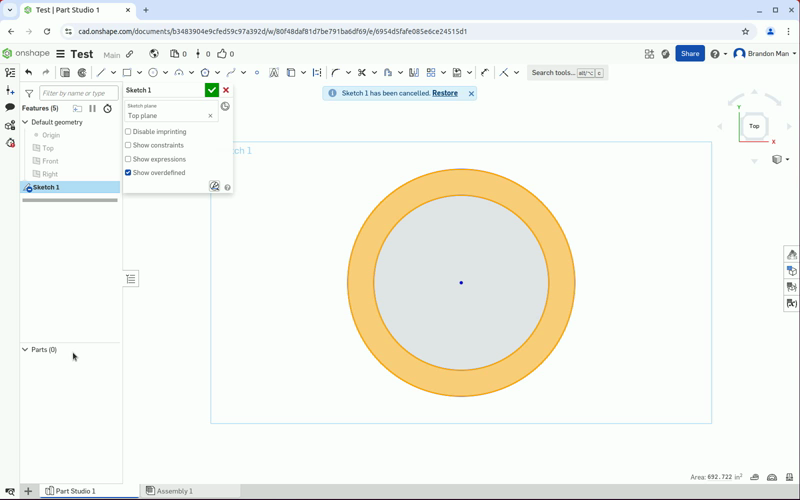
key(shift+e)
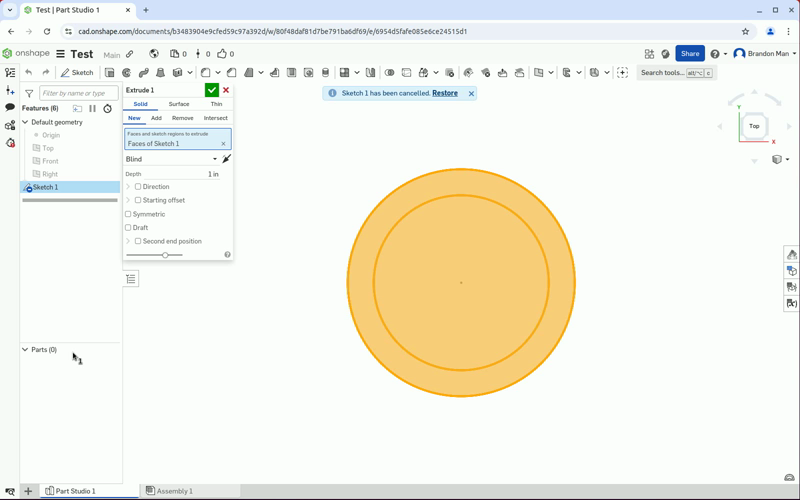
mouse_move(143, 106)
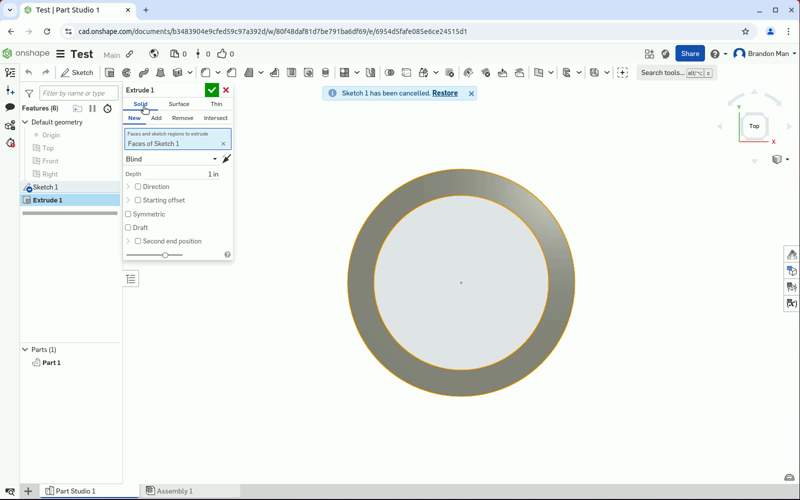
click(143, 106)
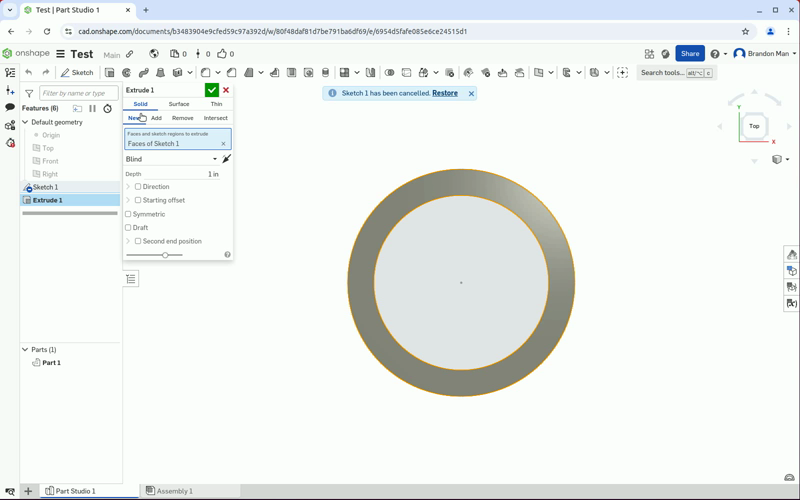
mouse_move(137, 120)
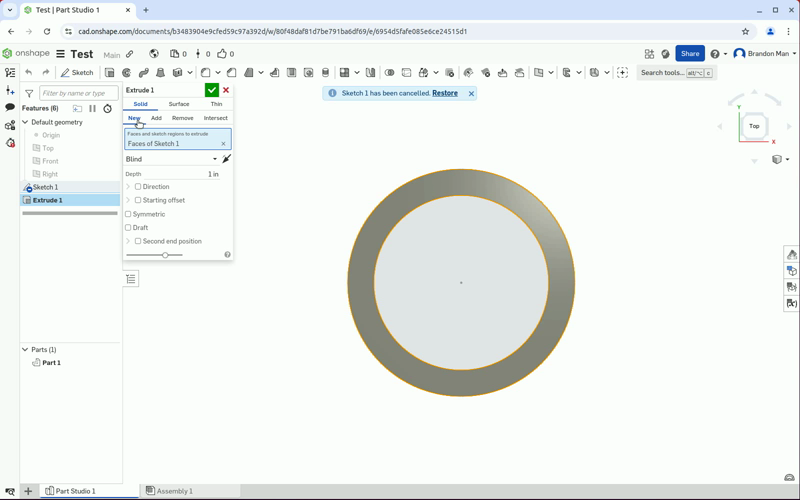
click(137, 120)
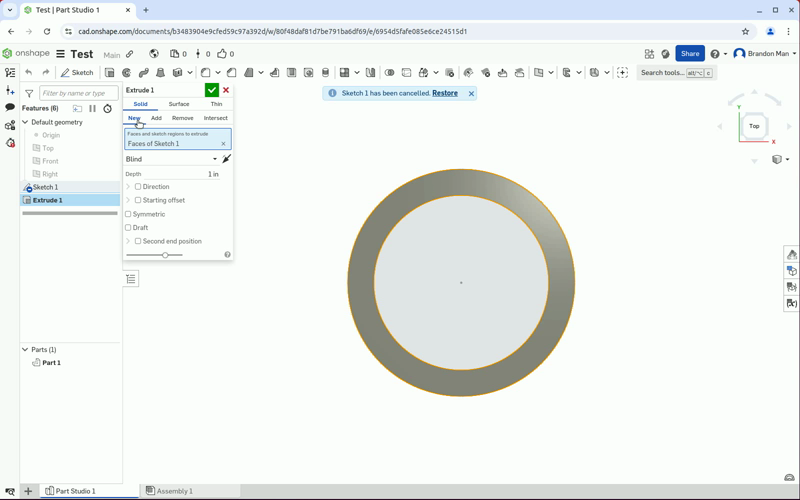
key(tab, 4)
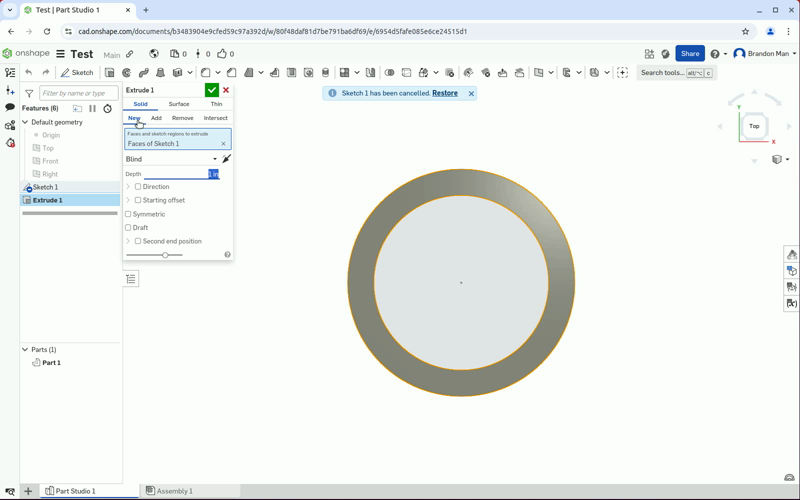
text(1.926)
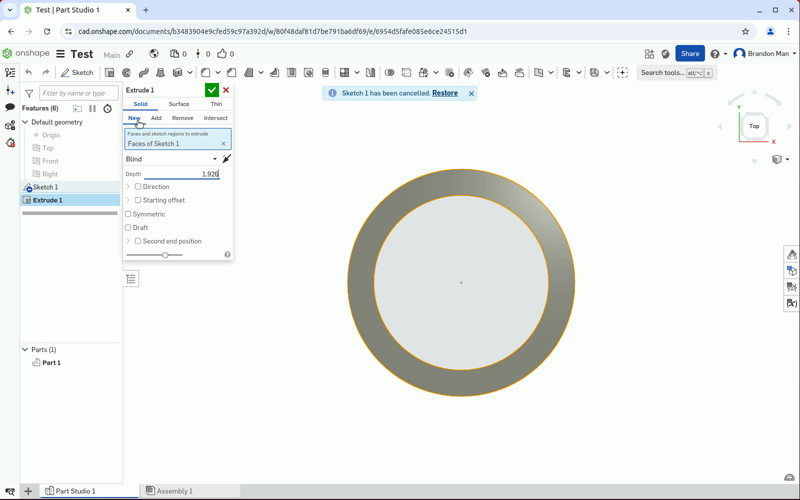
key(enter)
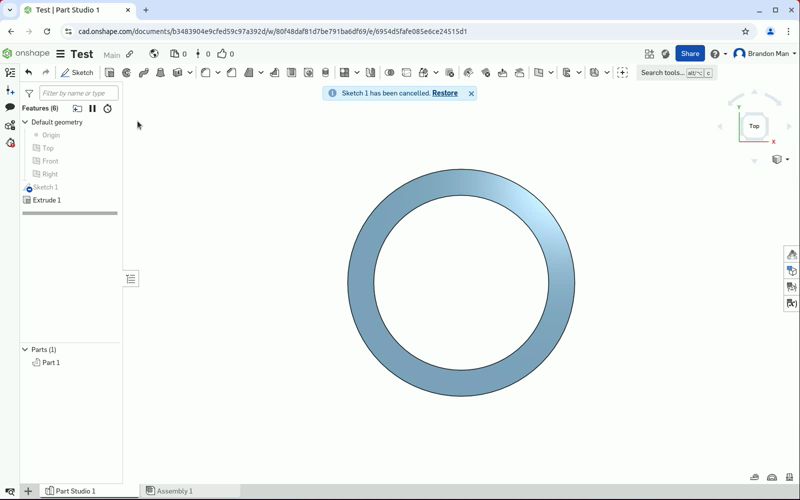
key(shift+h)
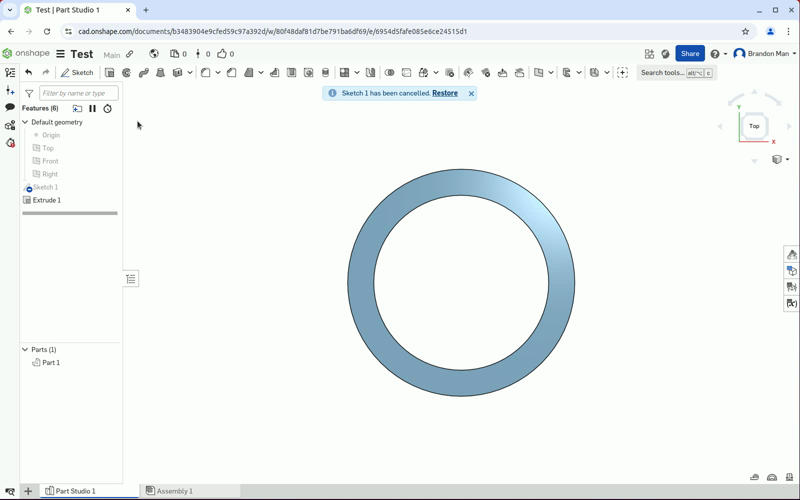
key(shift+h)
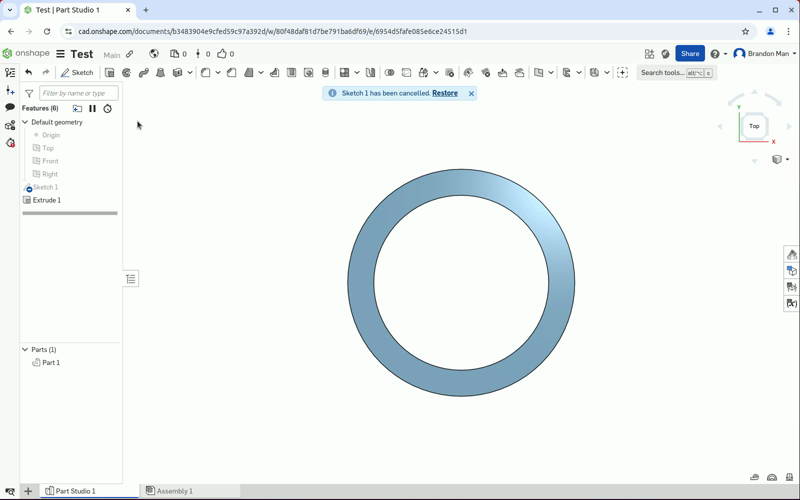
mouse_move(73, 189)
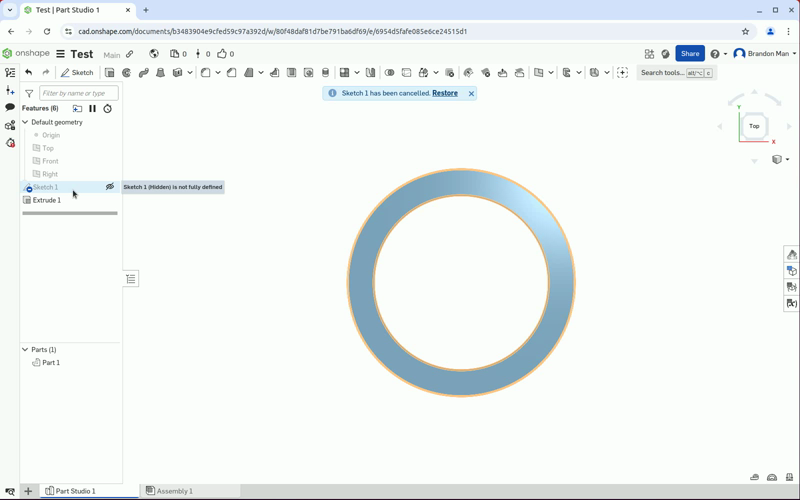
click(73, 189)
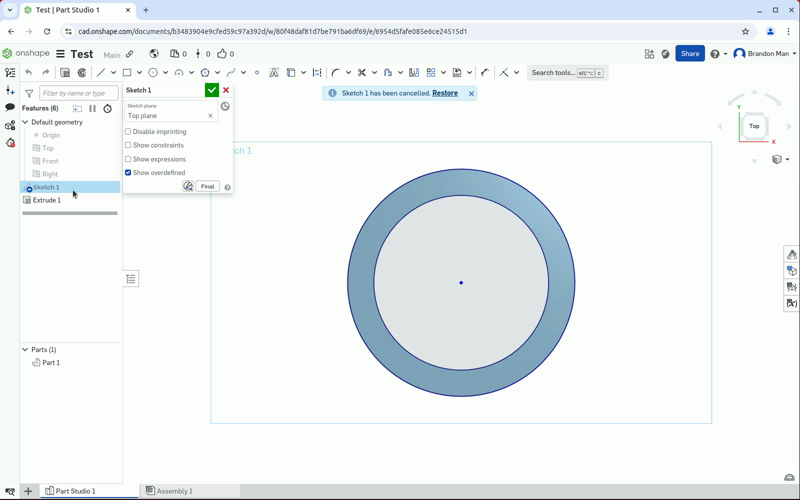
mouse_move(229, 92)
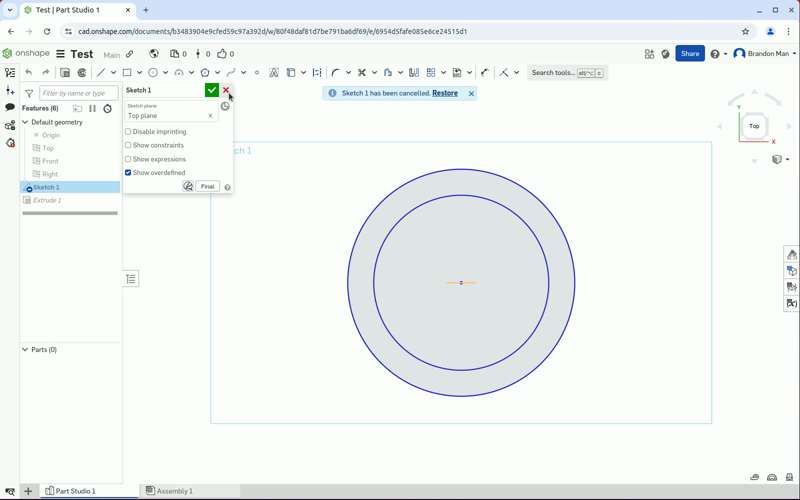
click(229, 92)
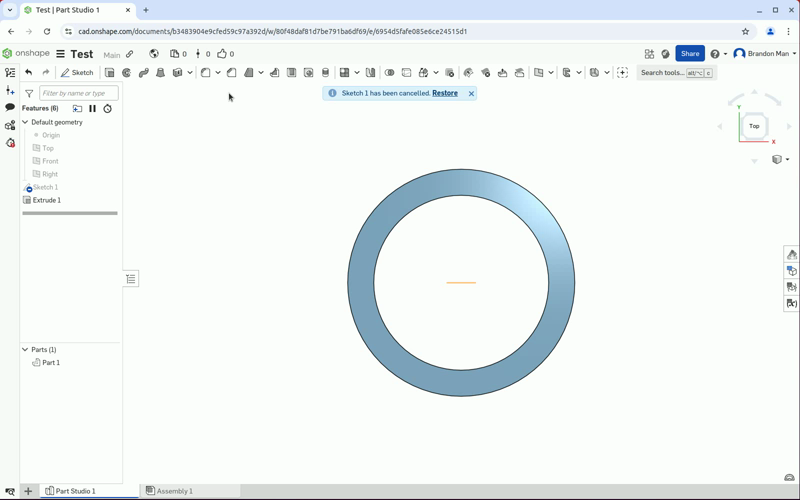
mouse_move(541, 75)
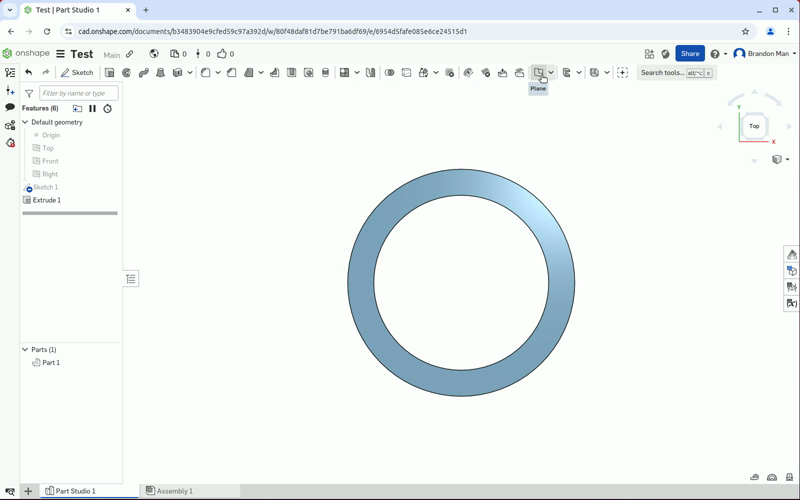
click(541, 75)
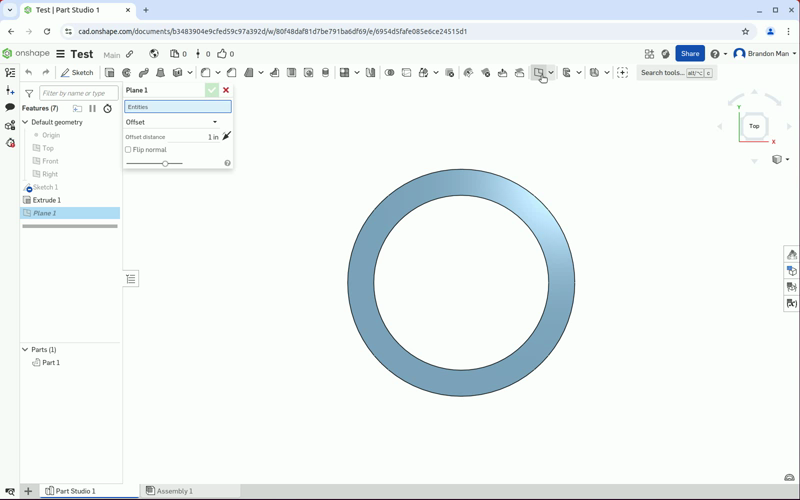
mouse_move(73, 150)
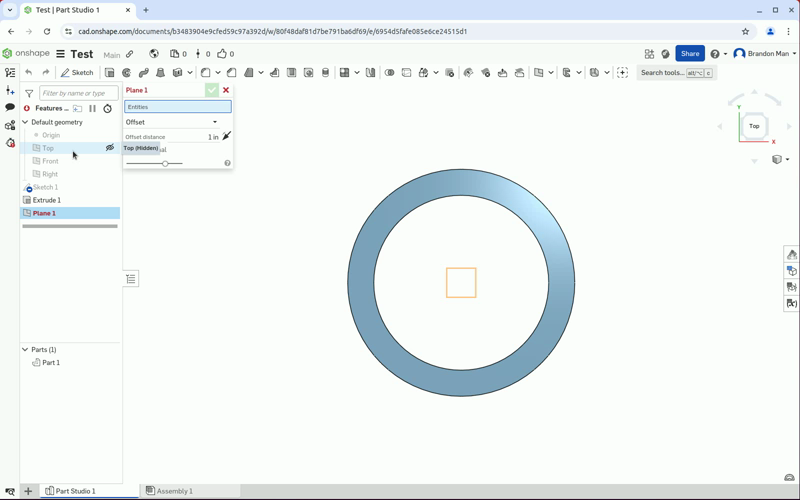
click(73, 150)
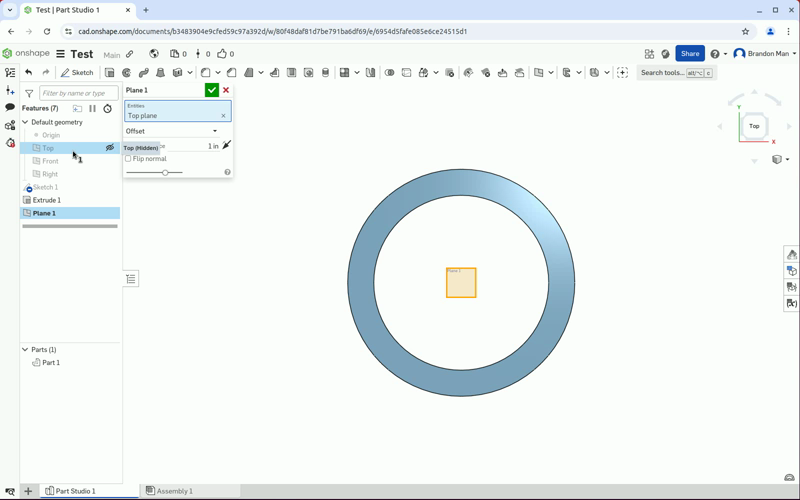
key(tab, 2)
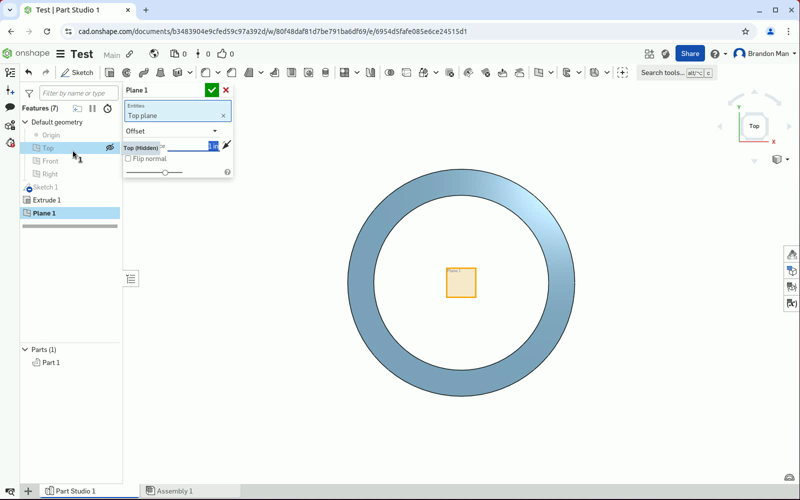
text(1.91)
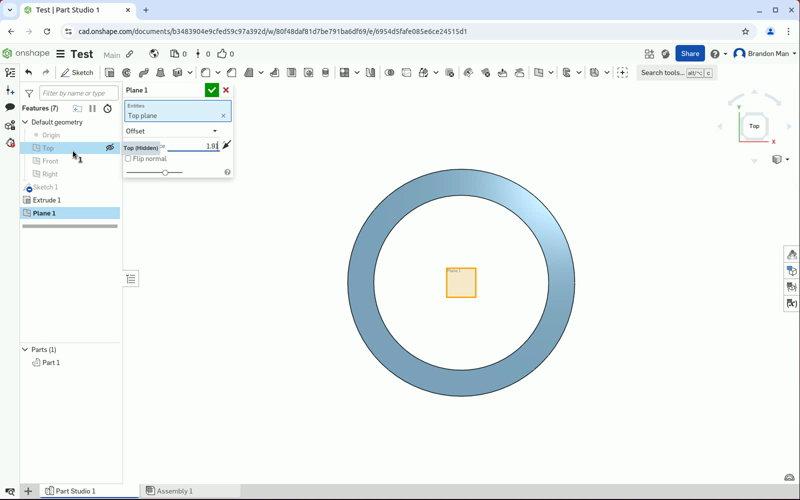
key(enter, 2)
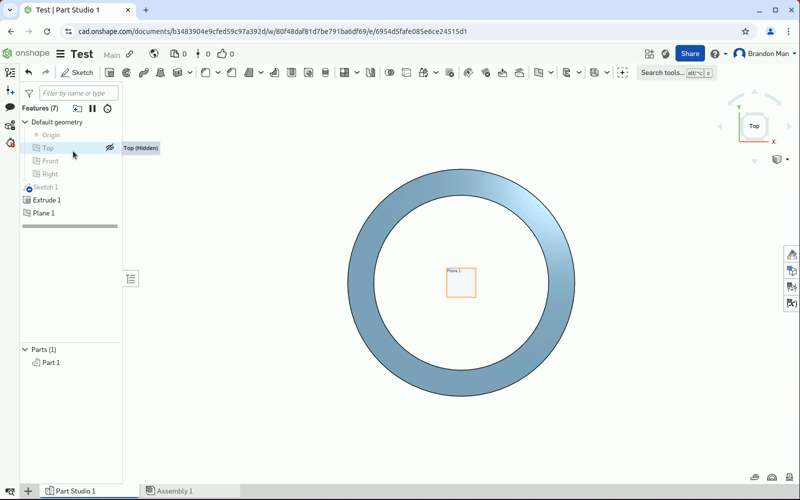
key(shift+s)
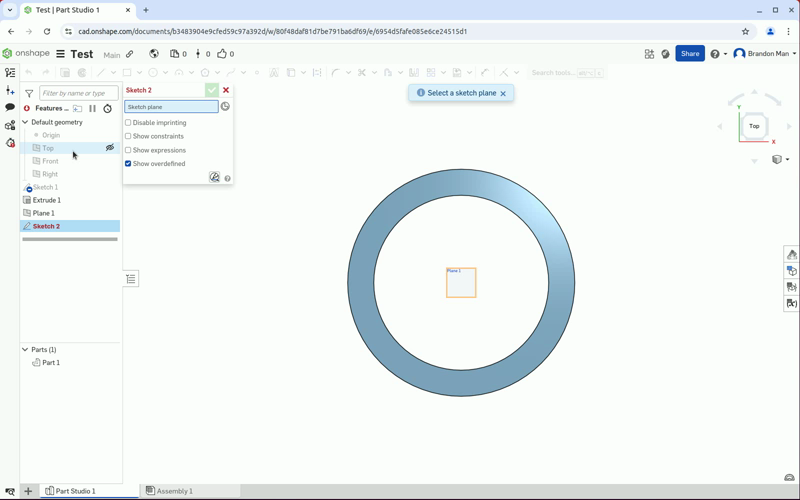
mouse_move(73, 215)
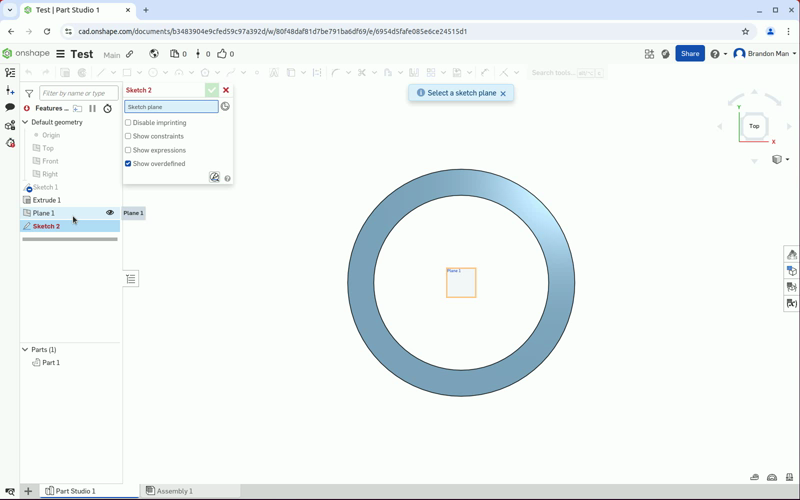
click(73, 215)
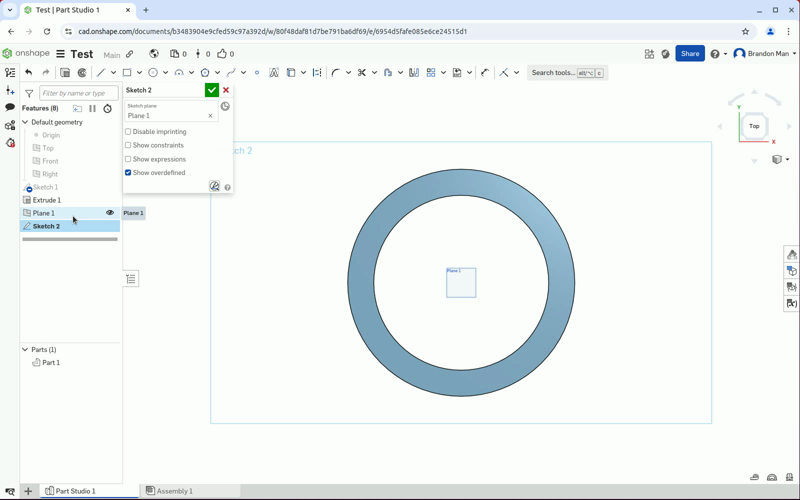
mouse_move(73, 352)
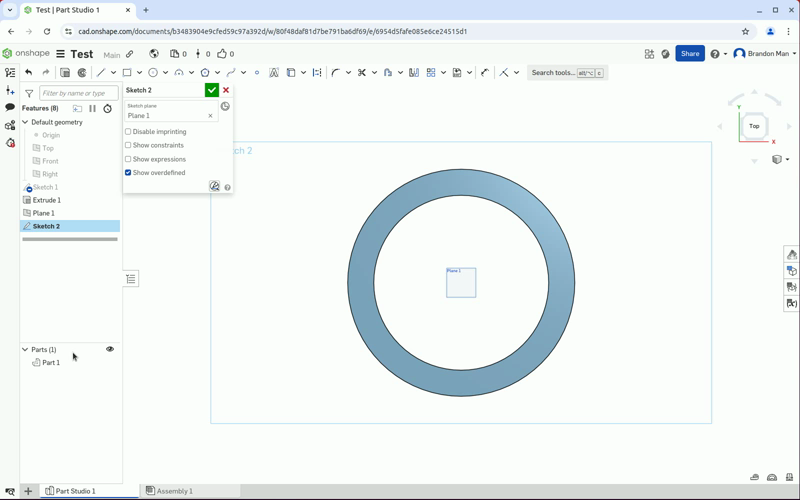
key(y)
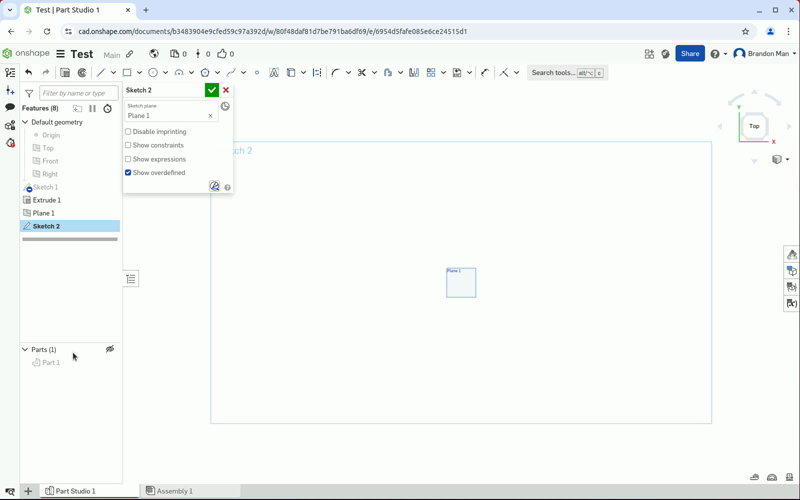
key(c)
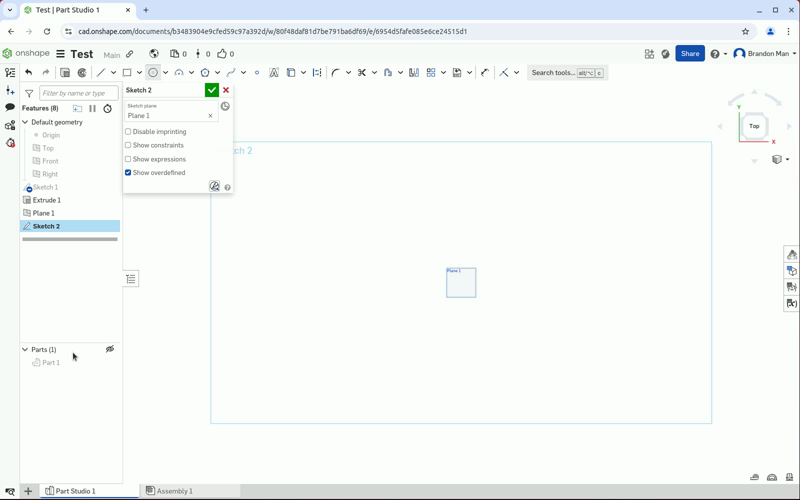
key_down(shift)
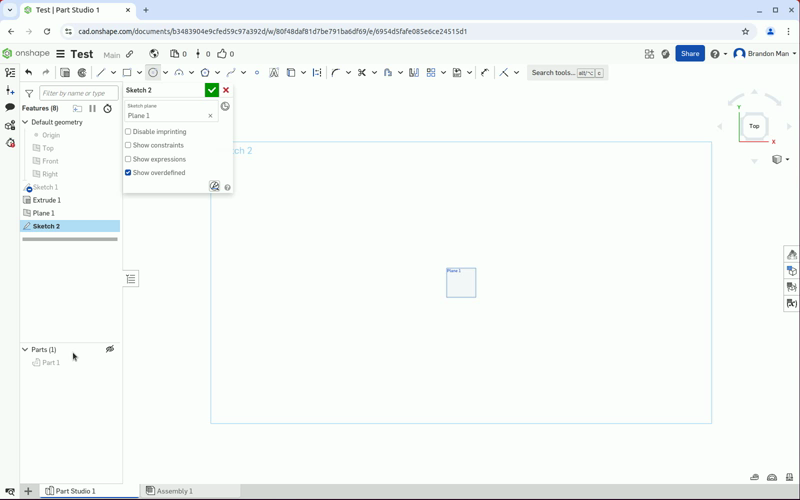
mouse_move(461, 282)
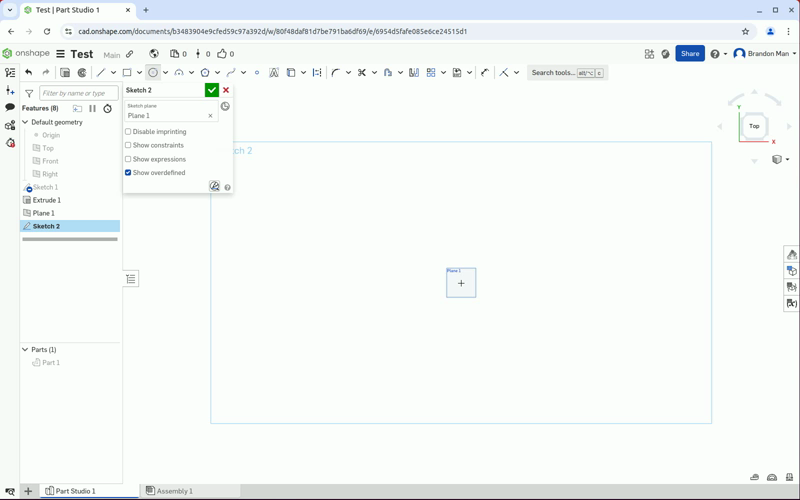
click(461, 282)
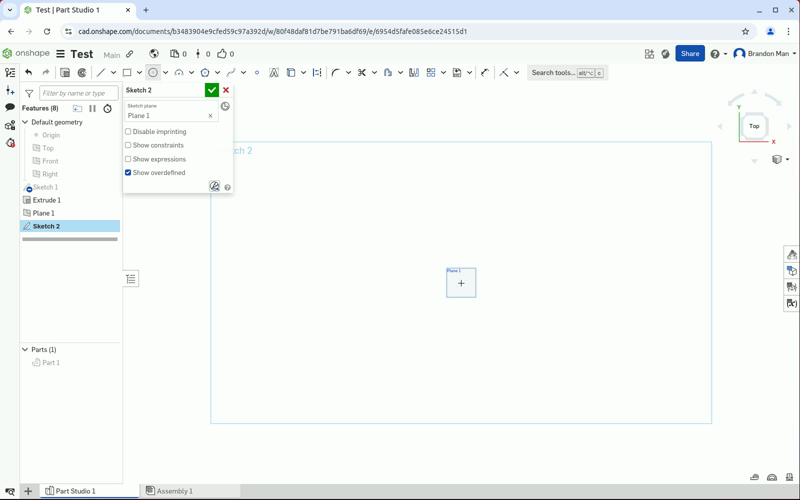
key_up(shift)
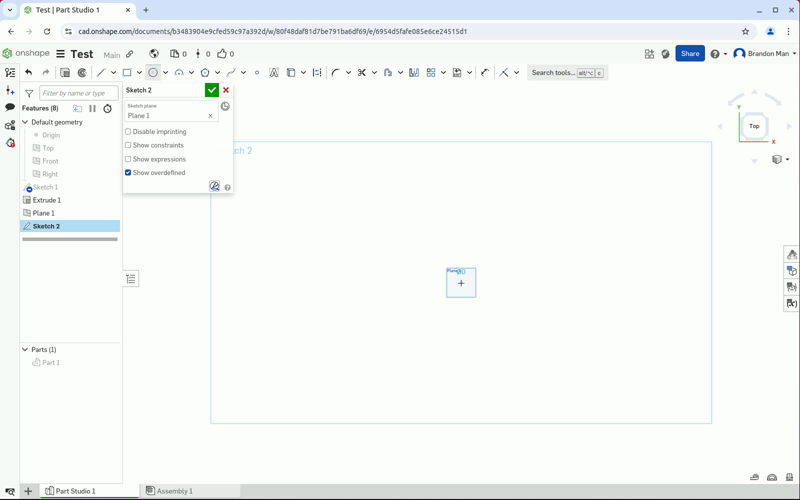
mouse_move(553, 282)
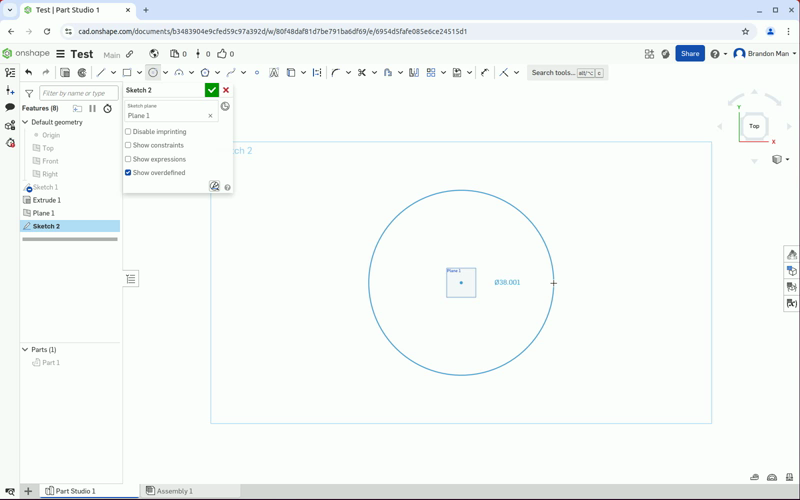
click(553, 282)
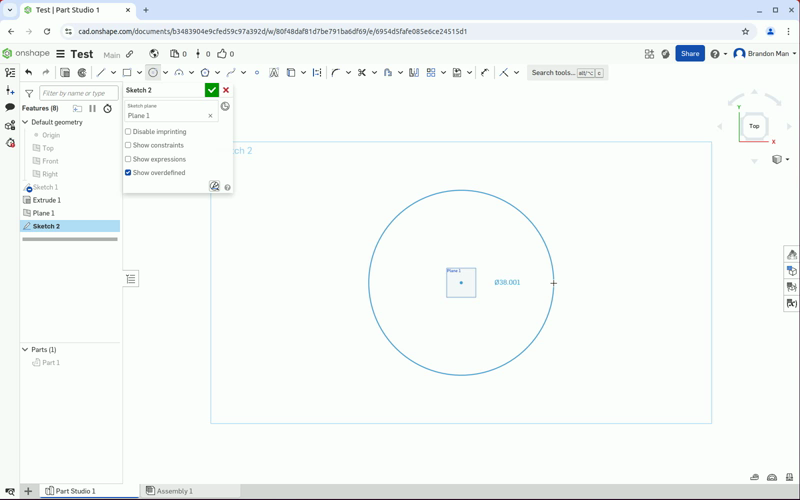
key(esc)
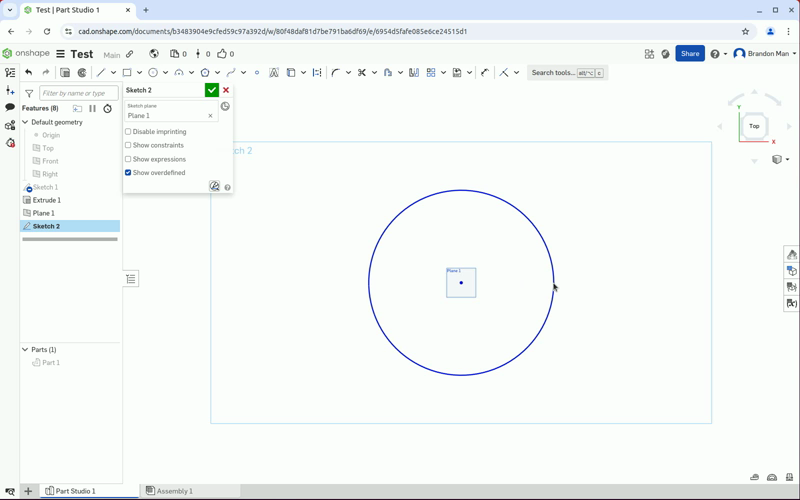
key(c)
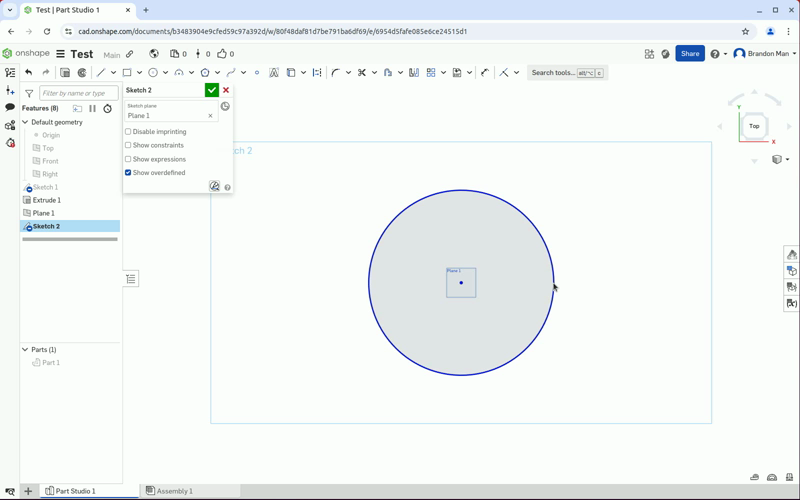
key_down(shift)
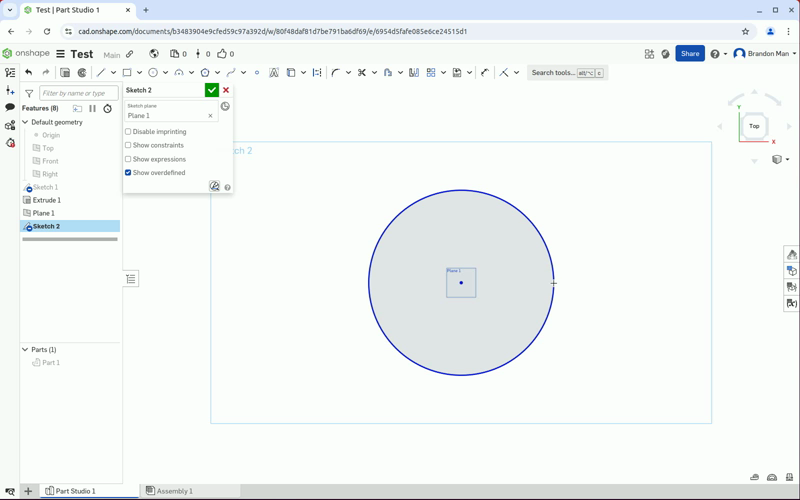
mouse_move(461, 282)
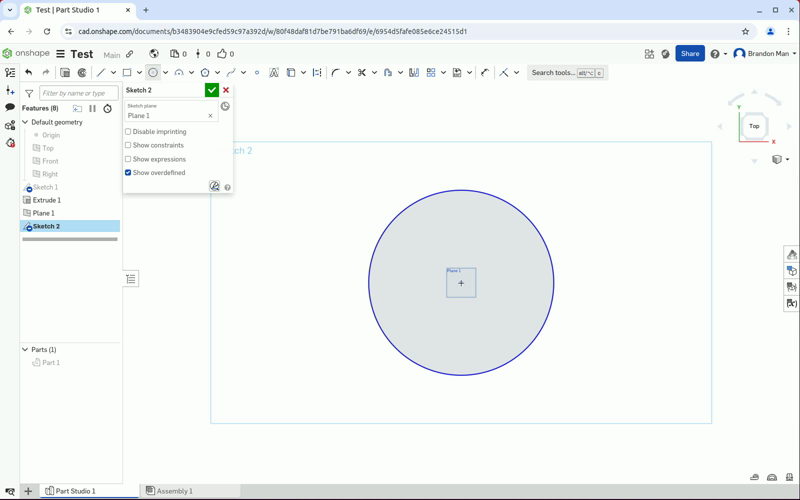
click(461, 282)
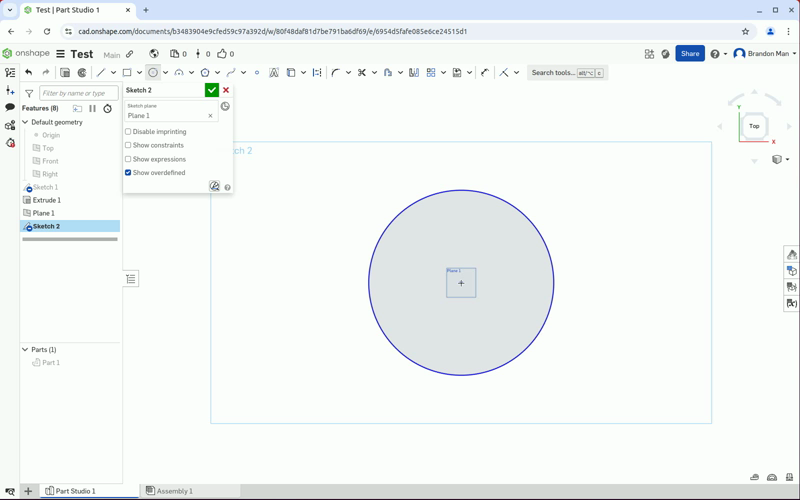
key_up(shift)
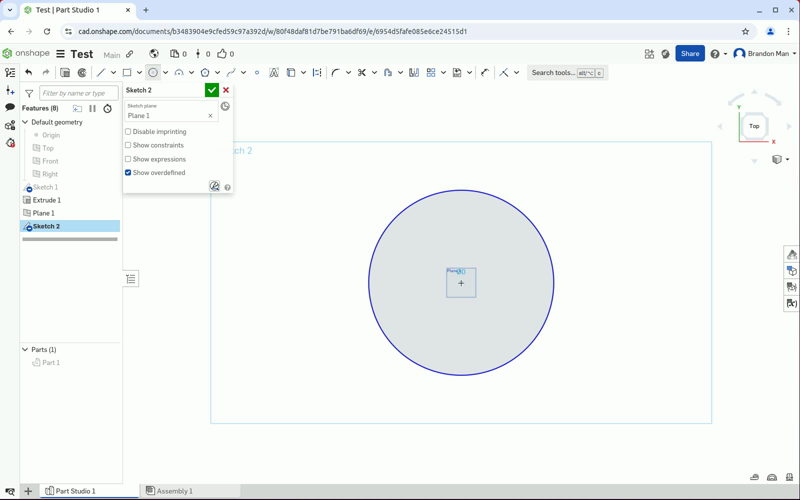
mouse_move(549, 282)
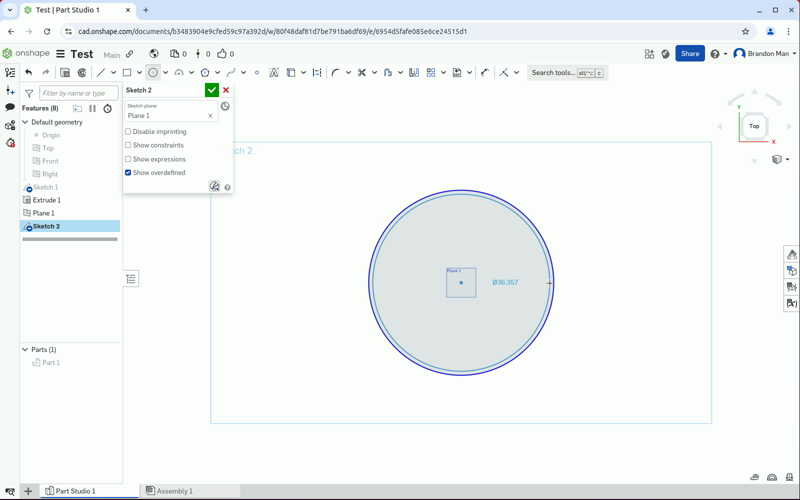
scroll(6)
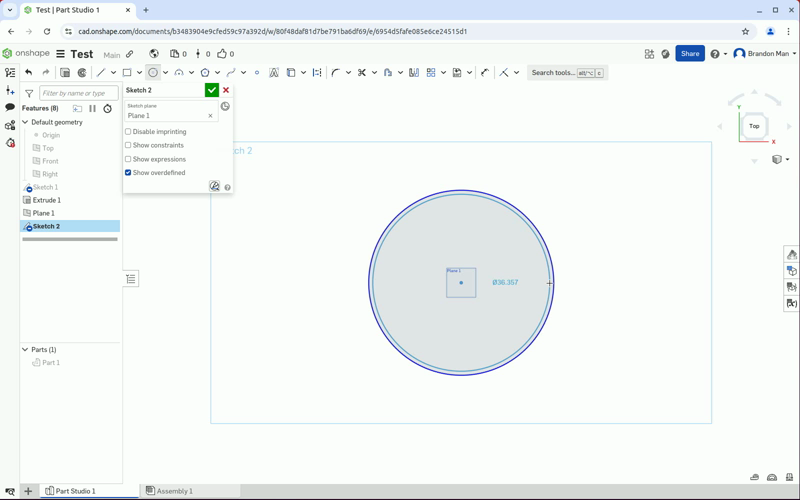
scroll(6)
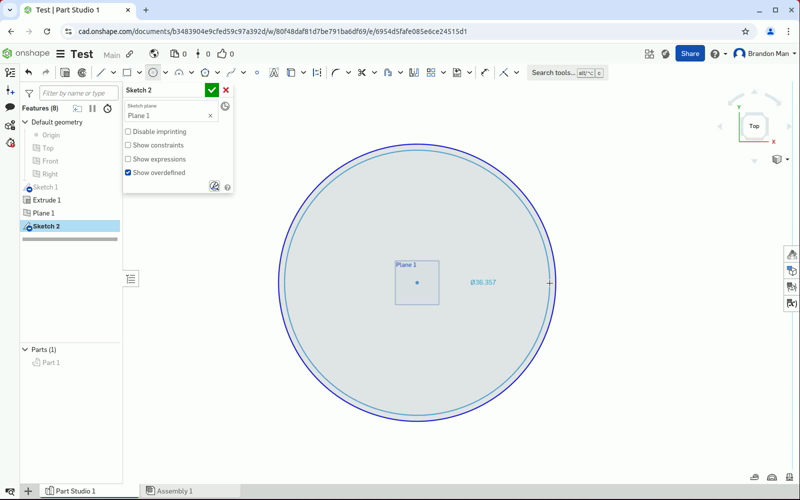
scroll(6)
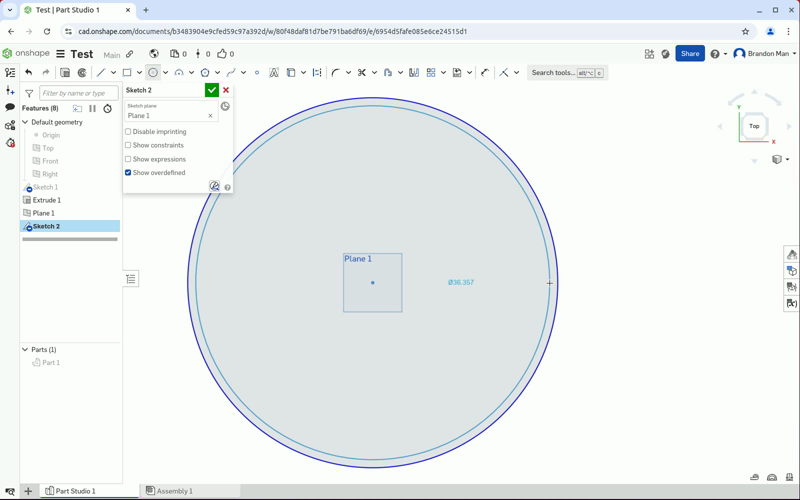
scroll(6)
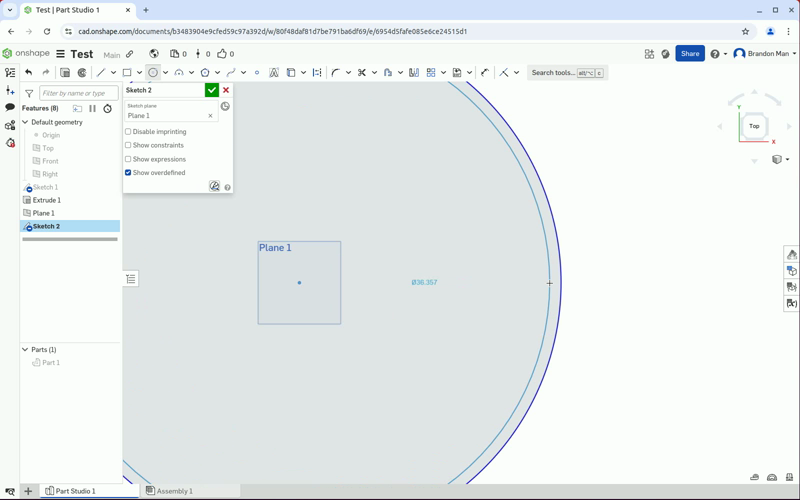
scroll(6)
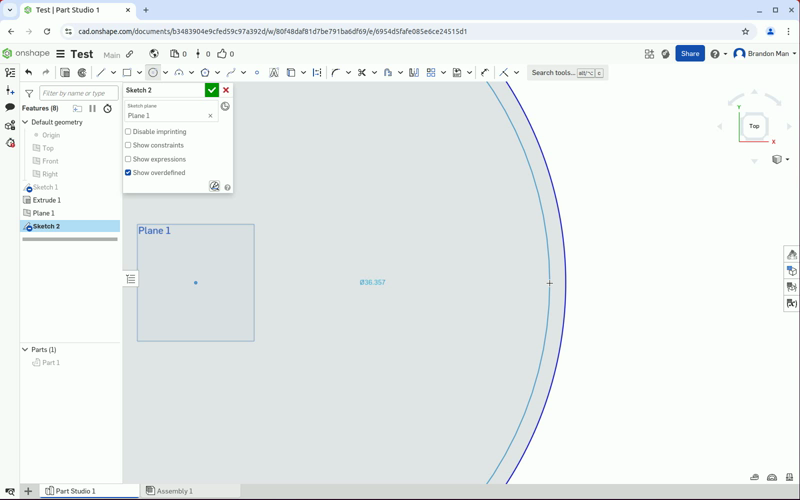
scroll(6)
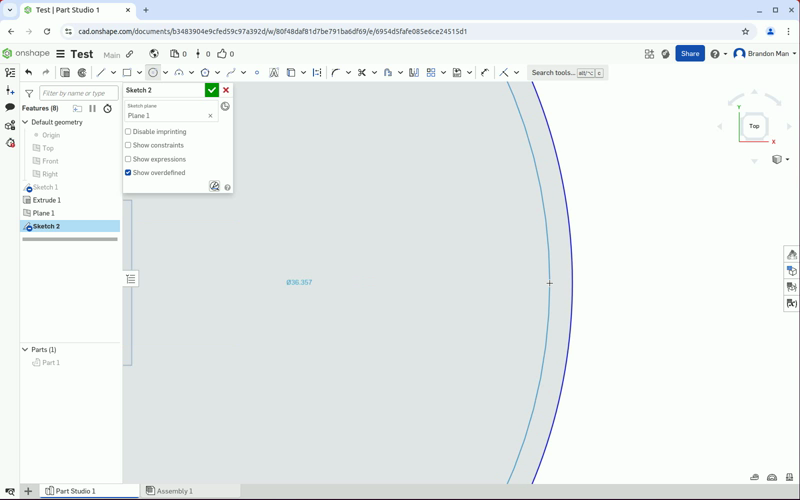
scroll(6)
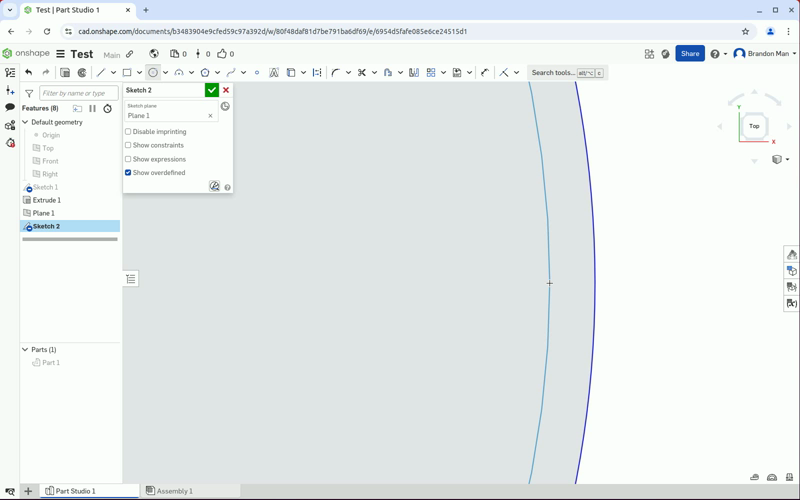
click(549, 282)
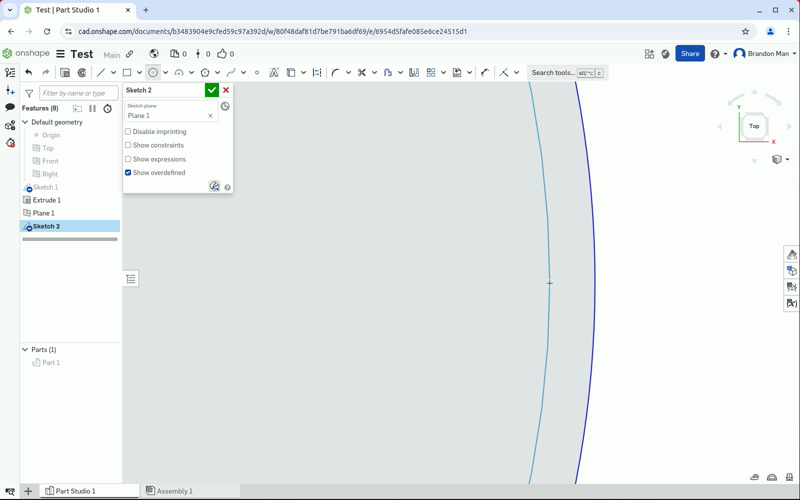
scroll(-6)
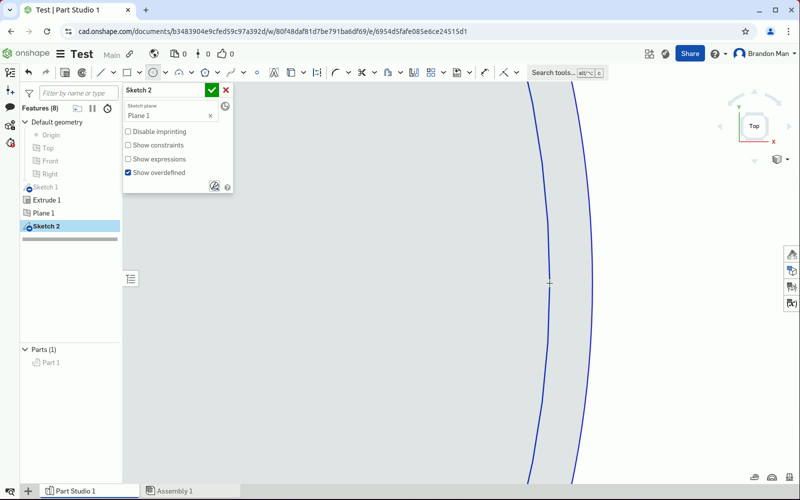
scroll(-6)
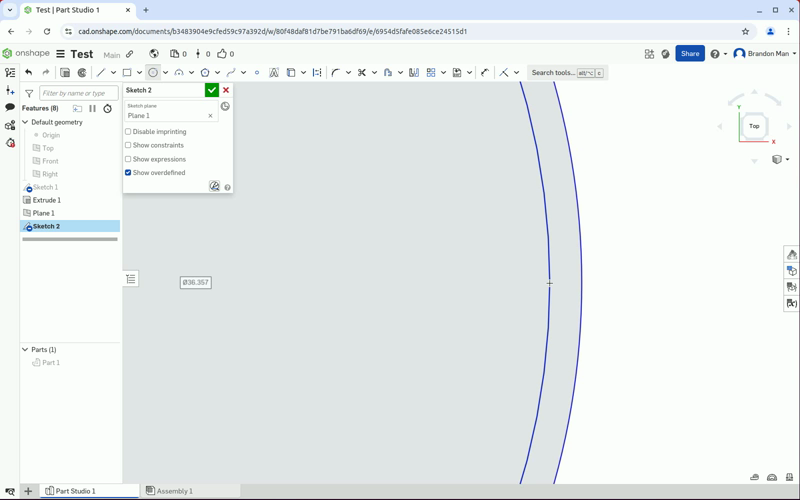
scroll(-6)
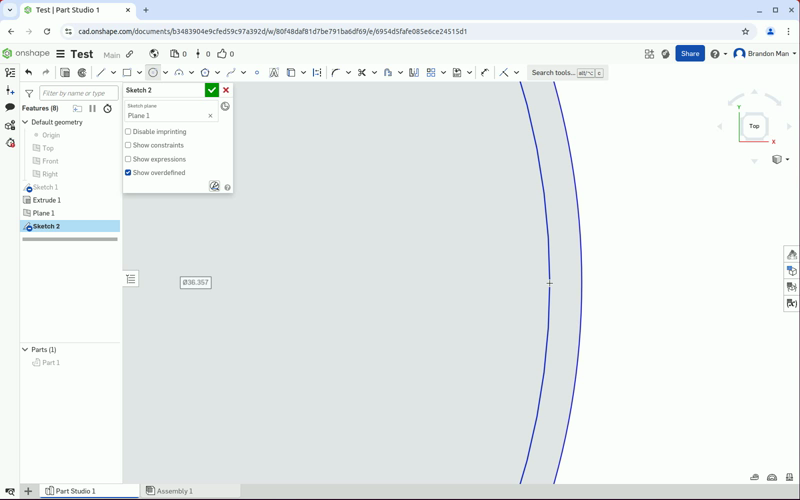
scroll(-6)
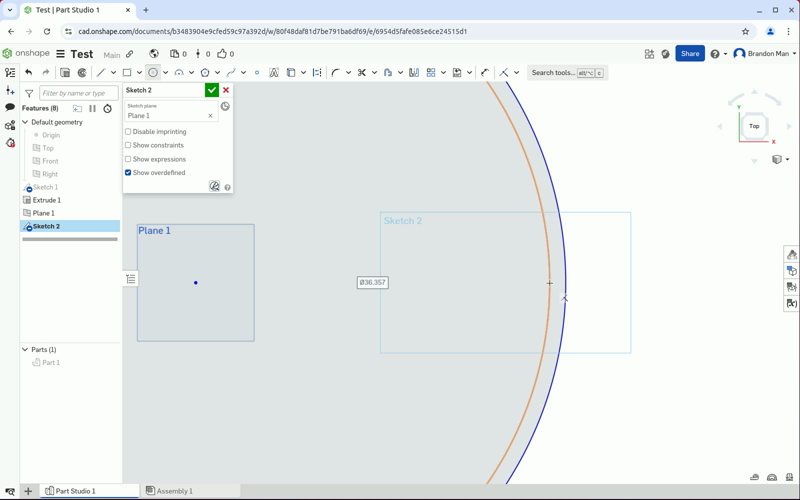
scroll(-6)
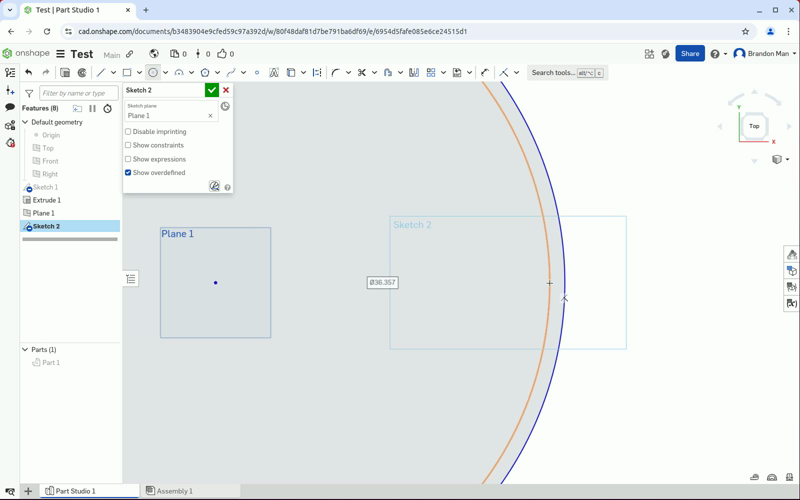
scroll(-6)
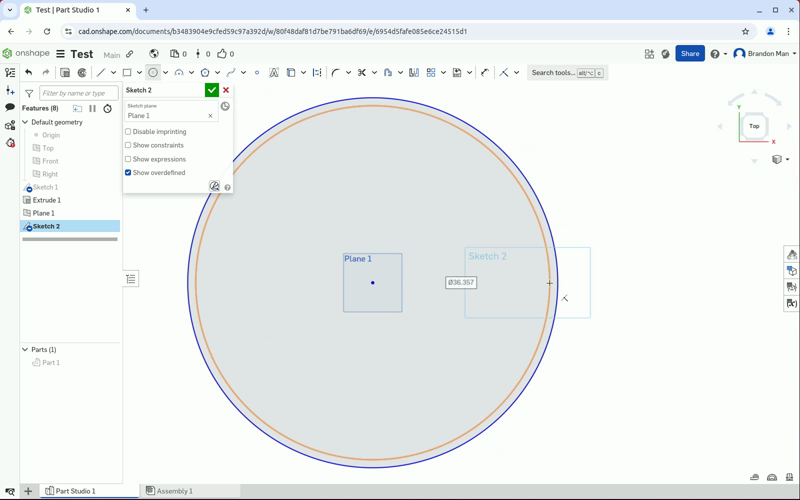
scroll(-6)
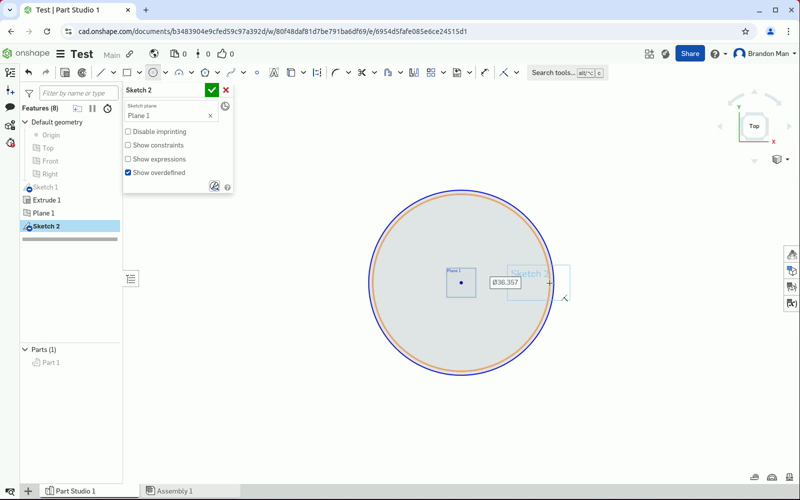
key(esc)
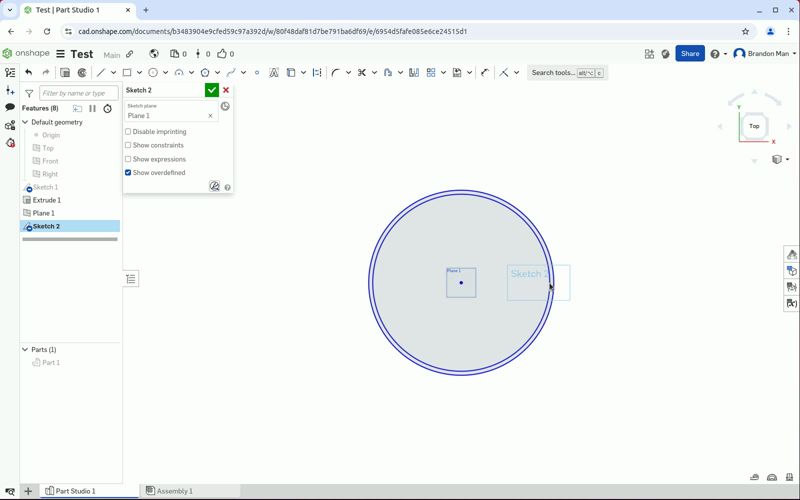
mouse_move(547, 255)
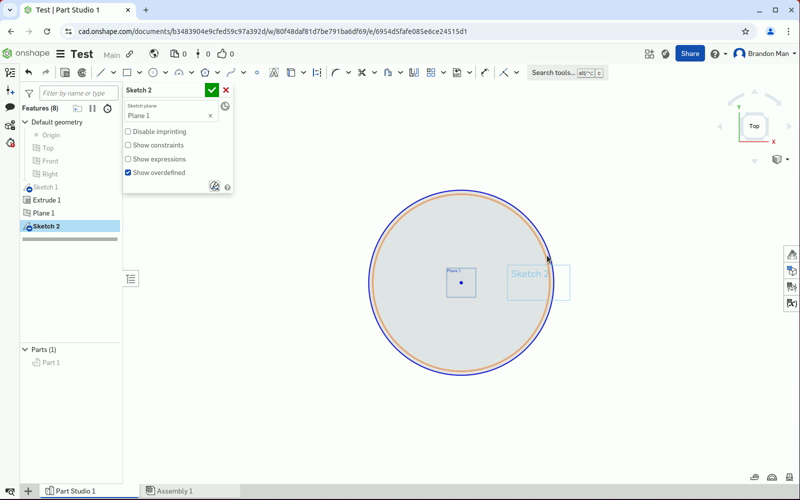
click(547, 255)
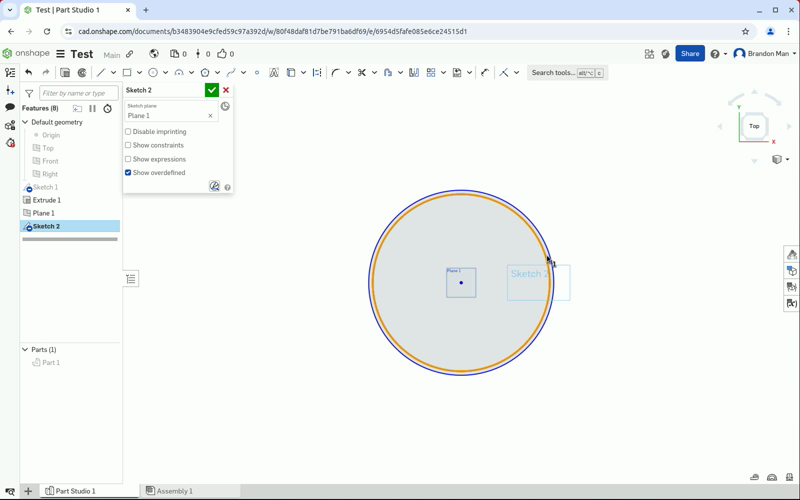
mouse_move(73, 352)
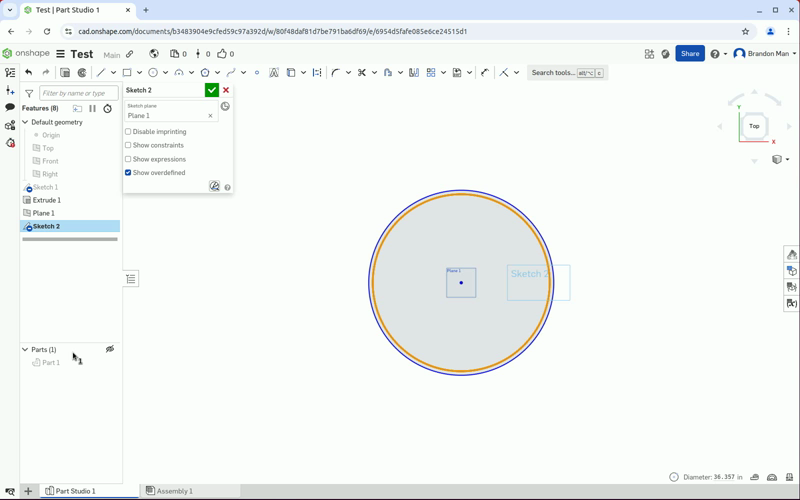
key(shift+y)
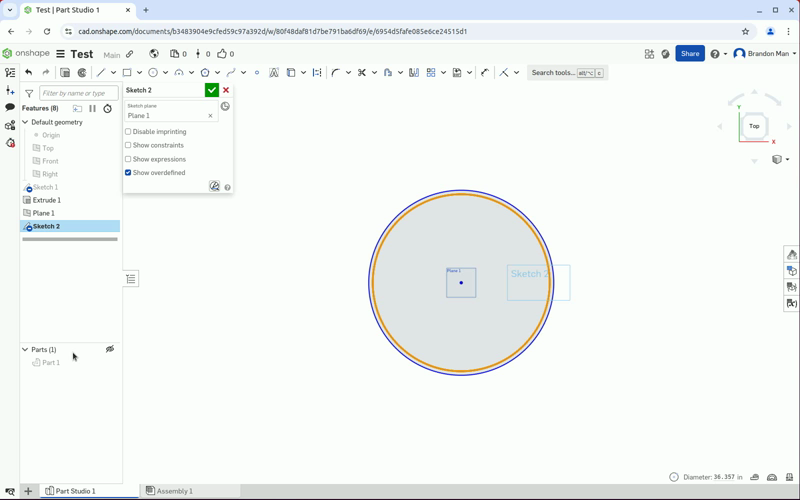
key(shift+e)
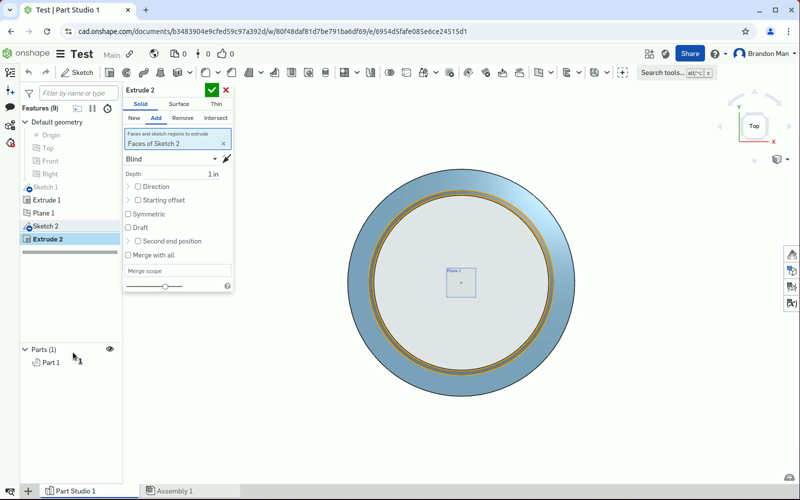
mouse_move(143, 106)
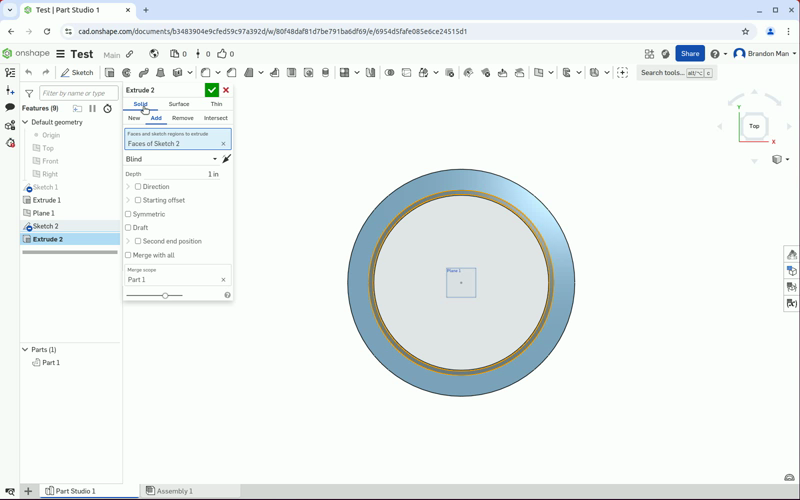
click(143, 106)
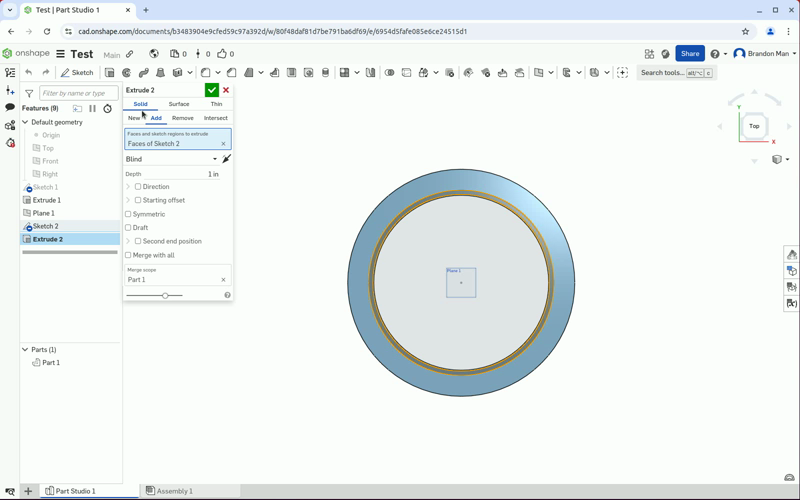
mouse_move(137, 120)
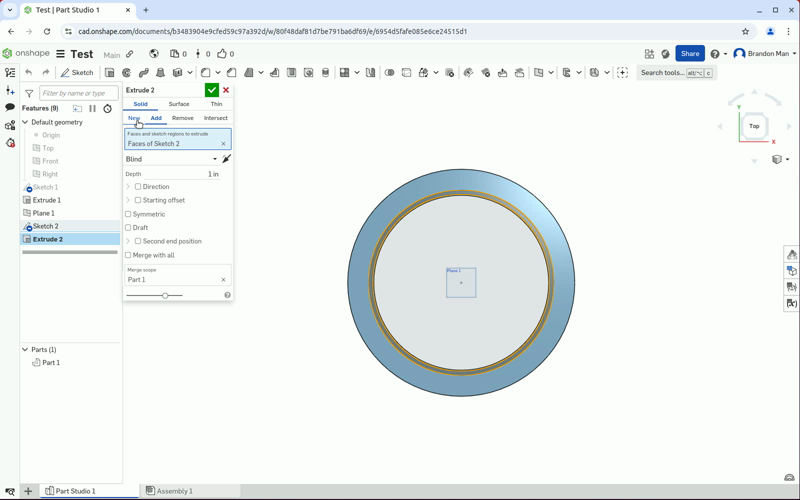
click(137, 120)
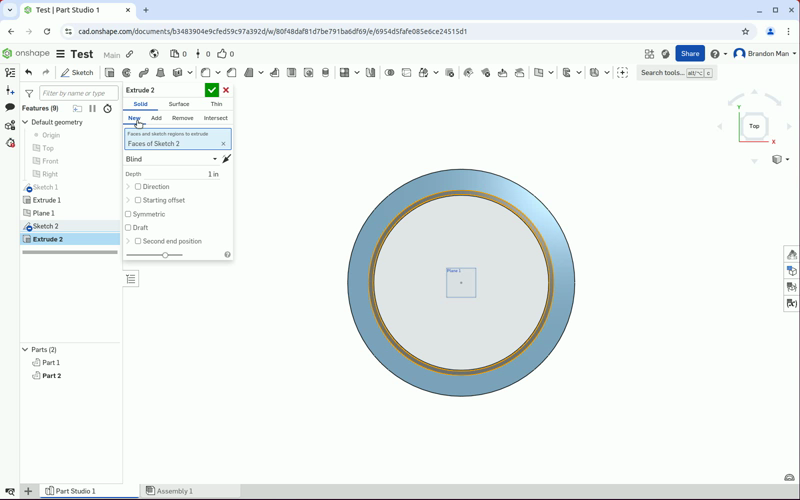
key(tab, 4)
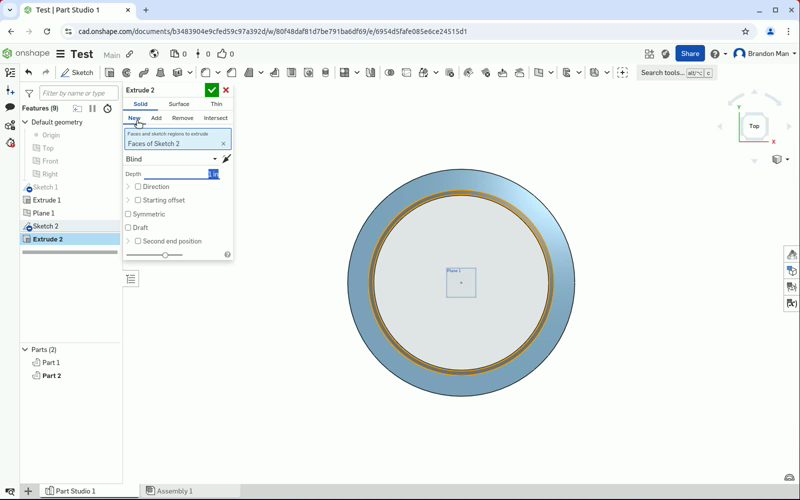
text(3.611)
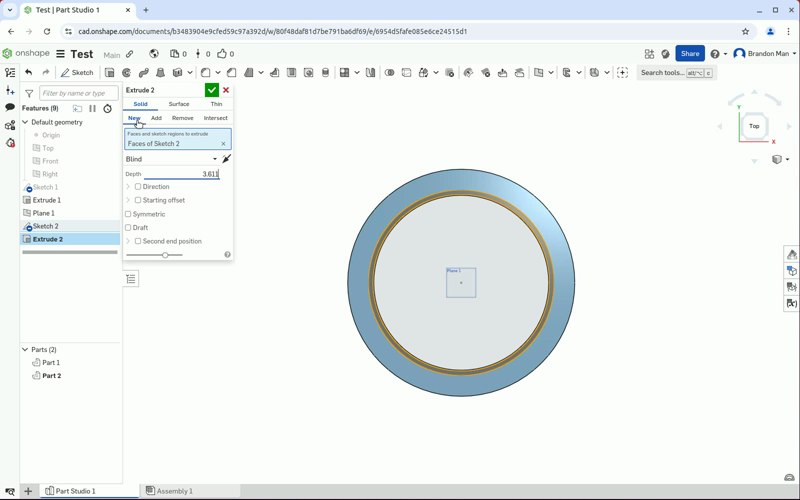
key(enter)
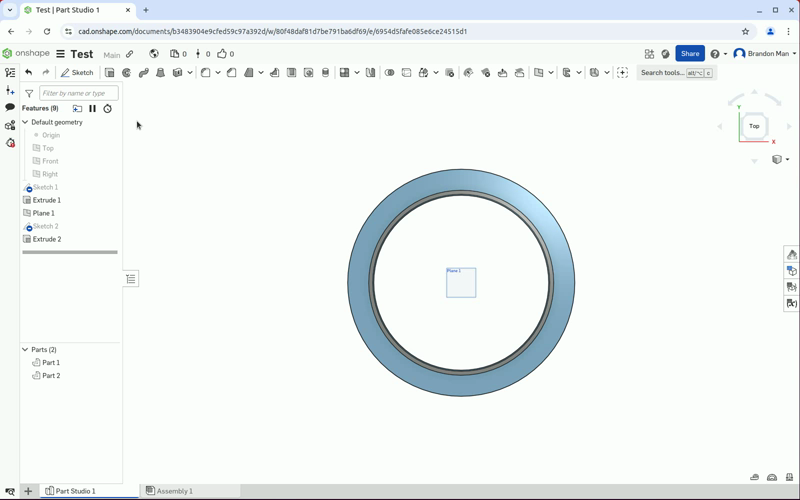
key(shift+h)
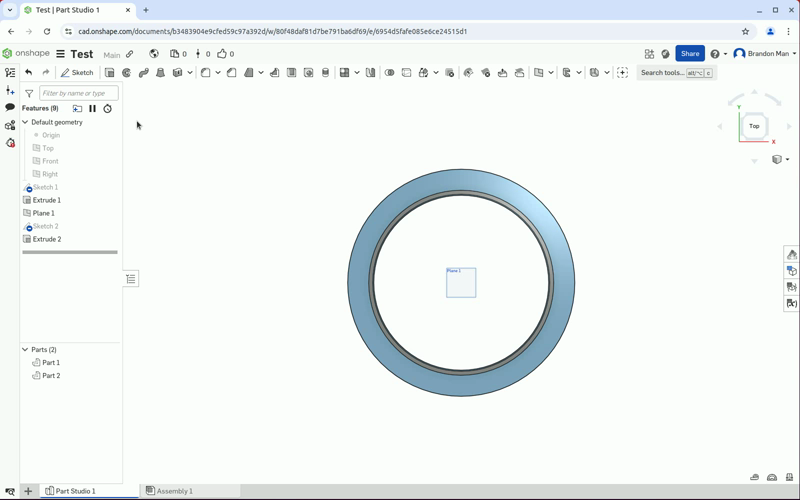
key(shift+h)
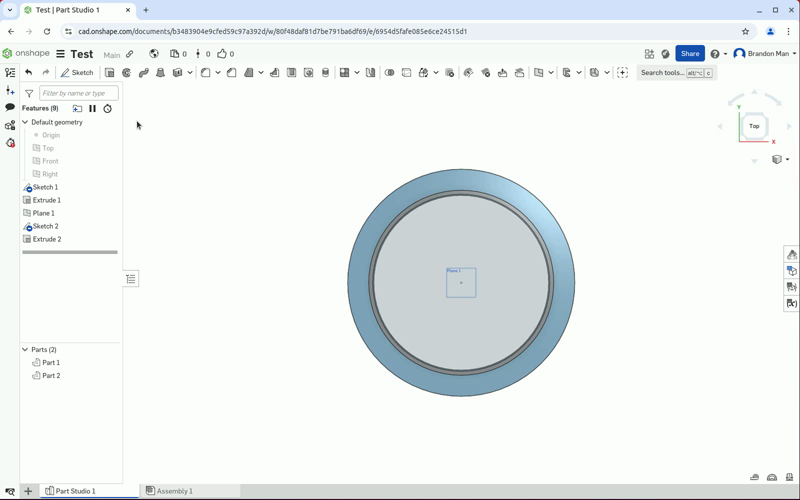
key(shift+7)
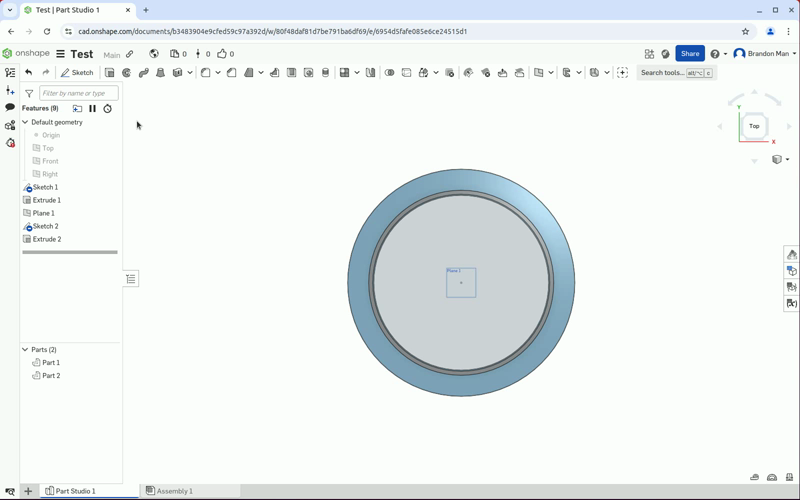
key(up, 3)
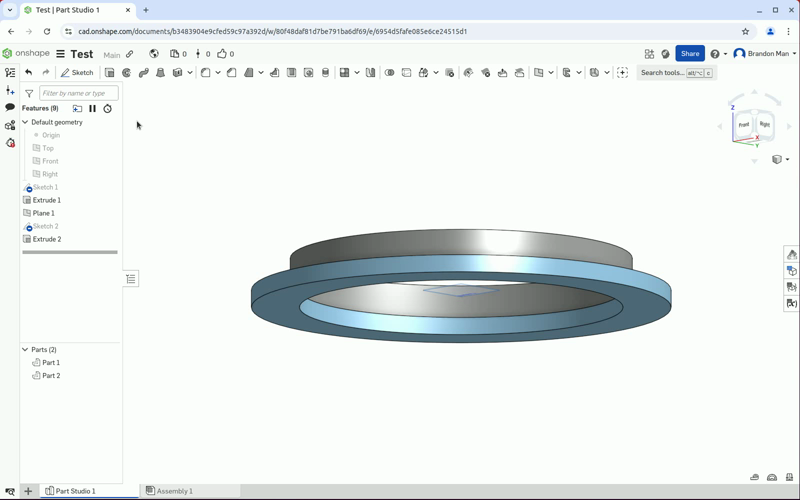
key(left, 3)
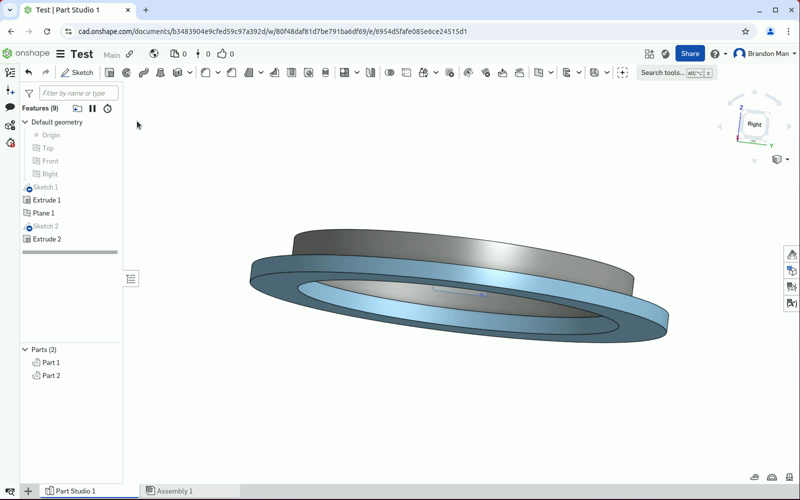
key(right, 3)
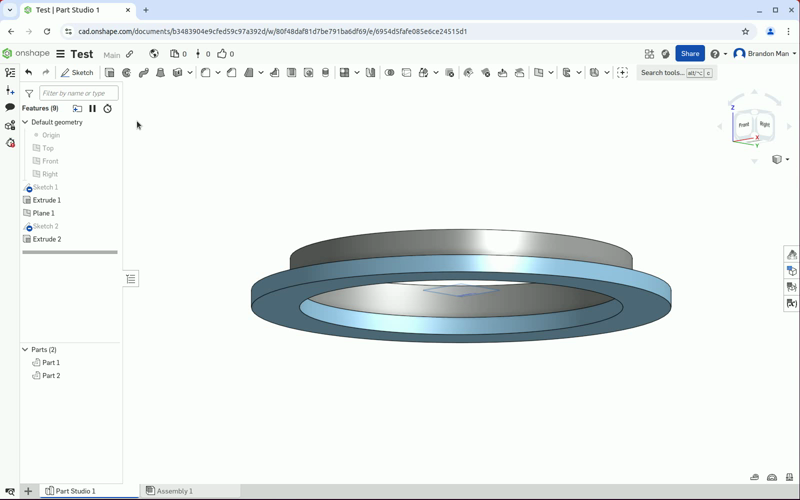
key(down, 3)
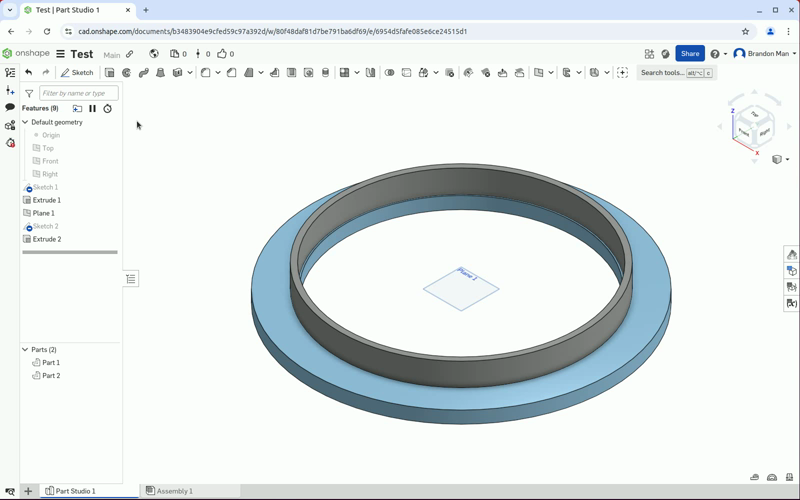
mouse_move(73, 189)
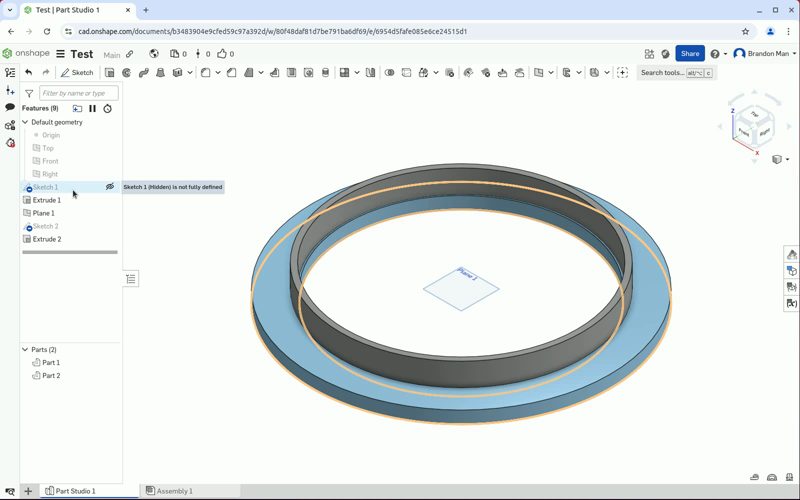
click(73, 189)